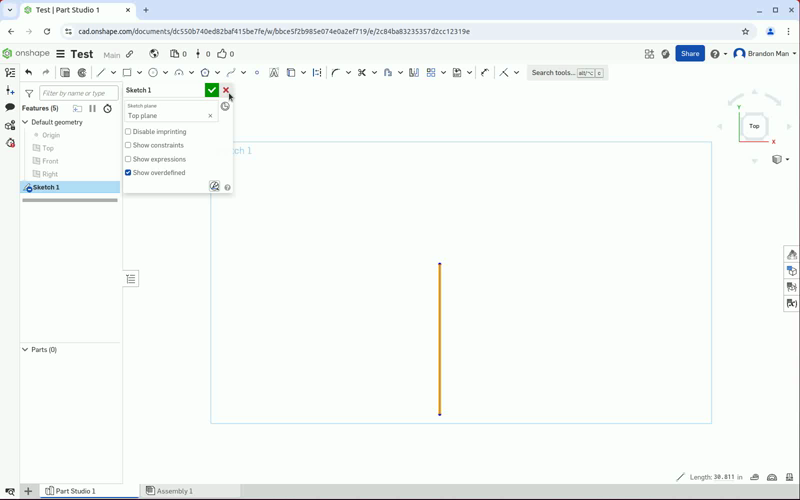
key(shift+h)
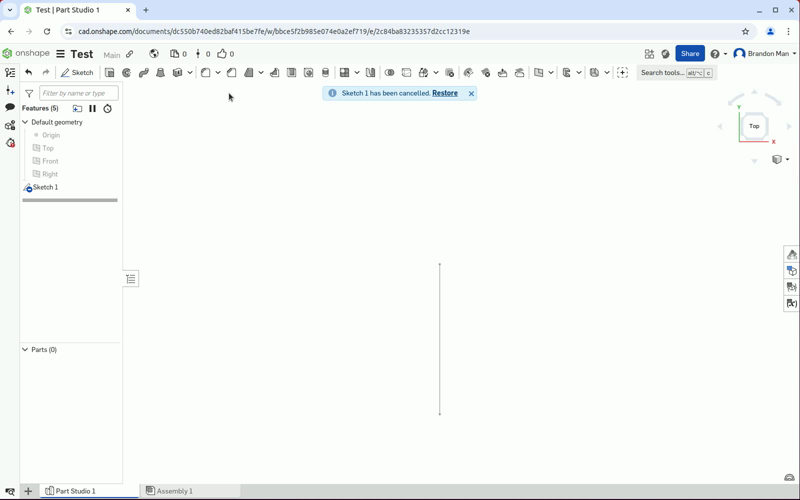
mouse_move(73, 352)
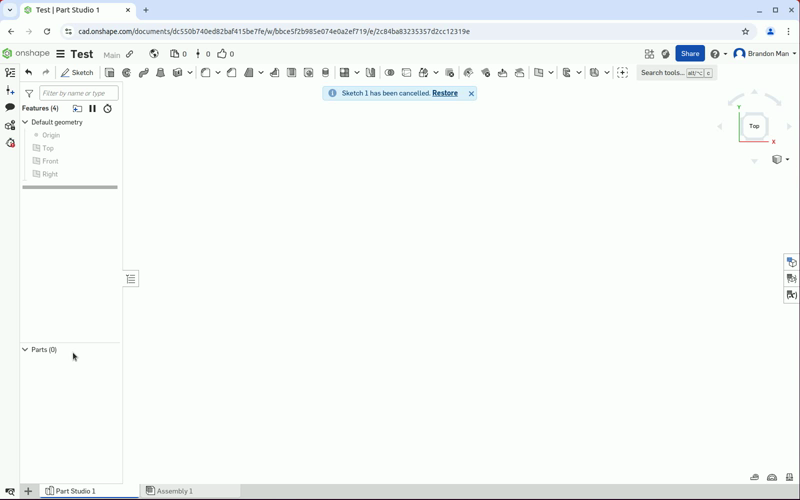
key(y)
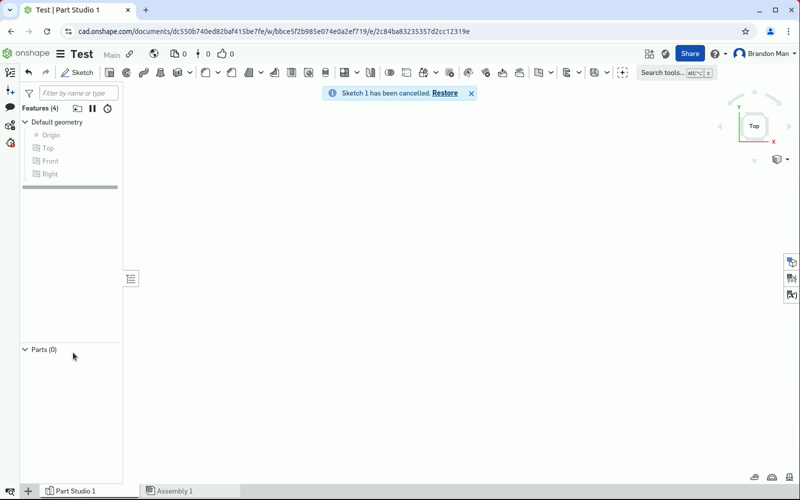
key(shift+p)
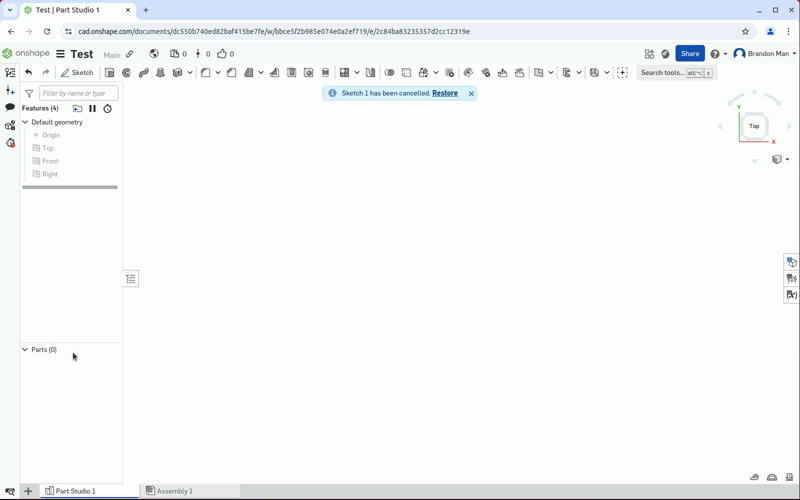
key(space)
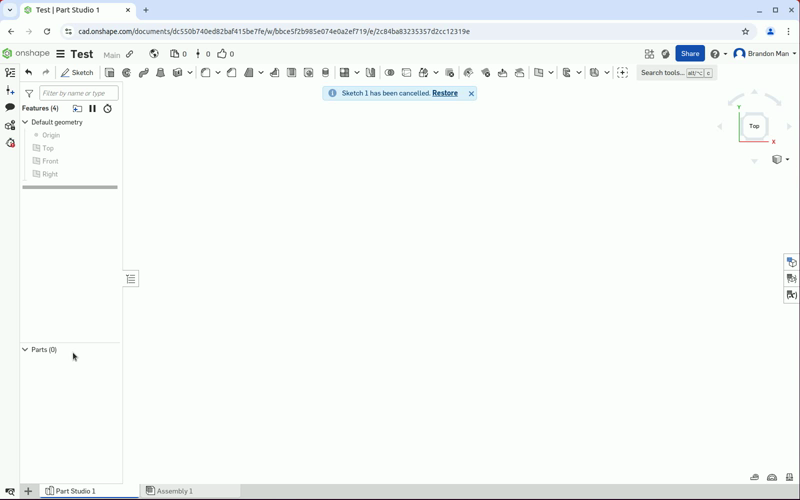
key_down(shift)
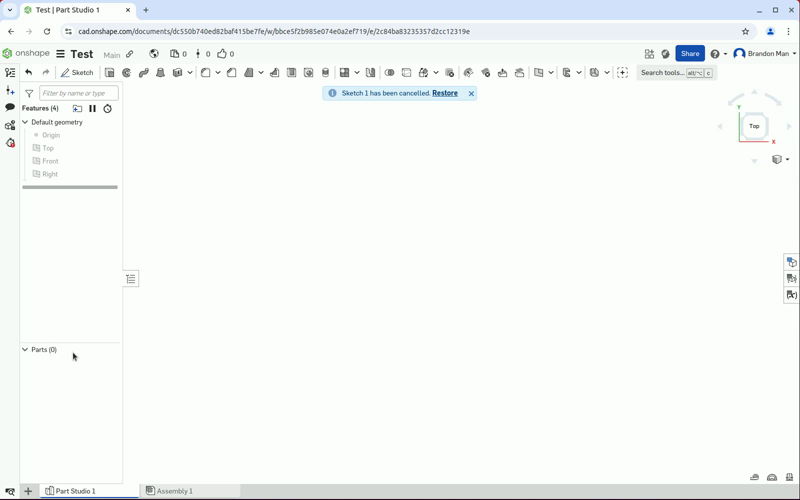
key(up)
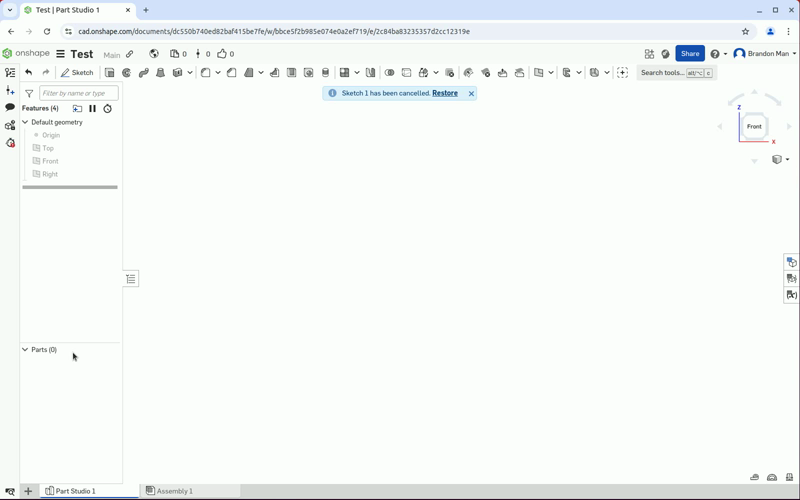
key_up(shift)
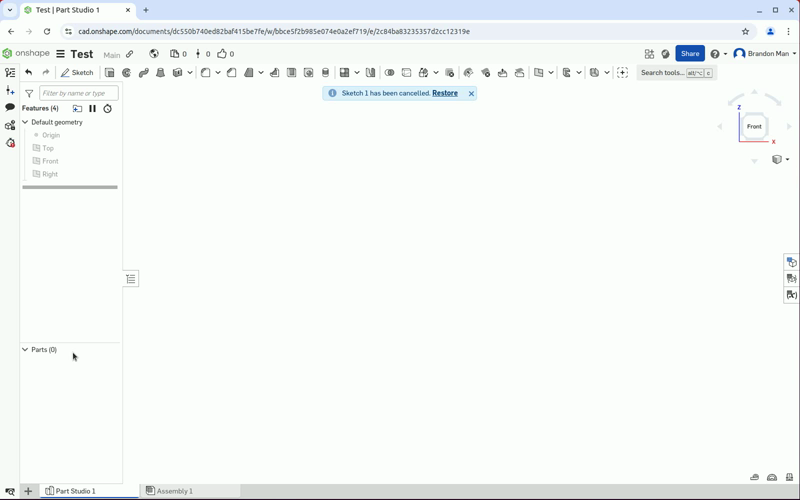
mouse_move(73, 352)
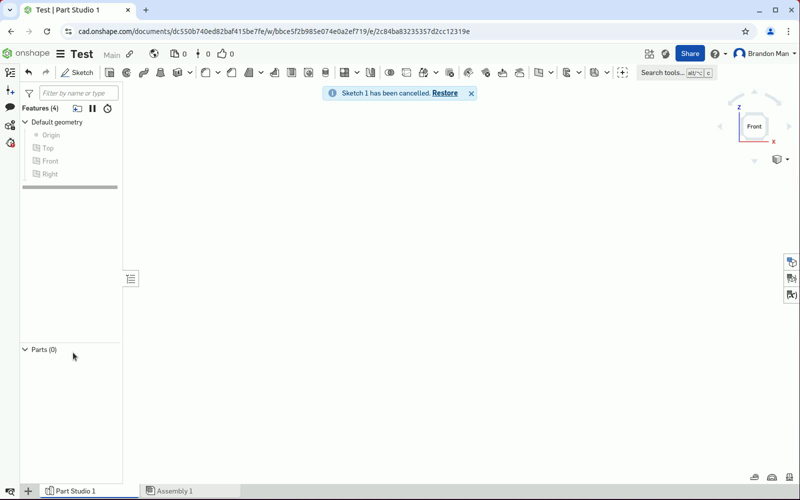
key(shift+y)
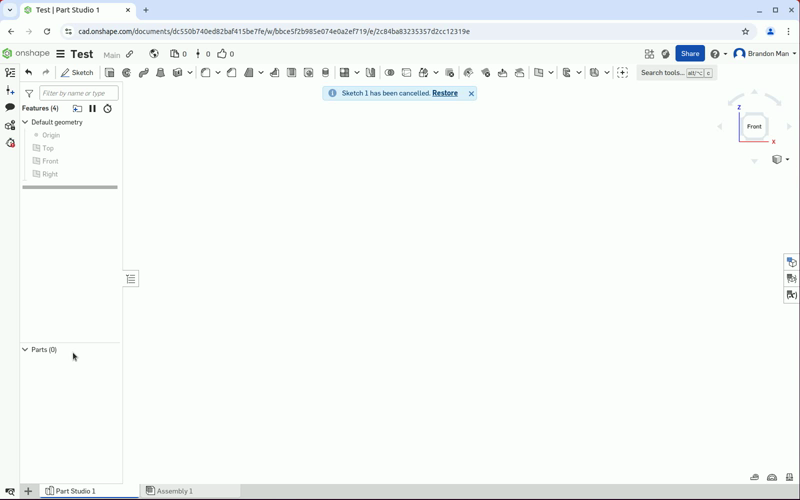
key(shift+s)
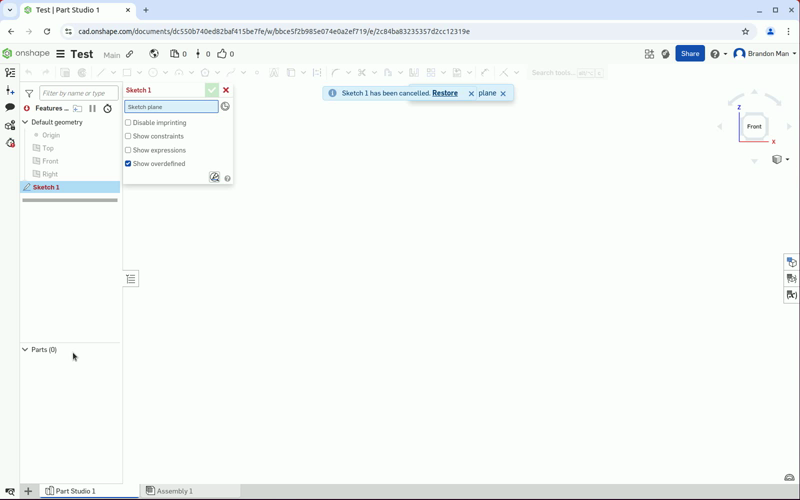
mouse_move(73, 163)
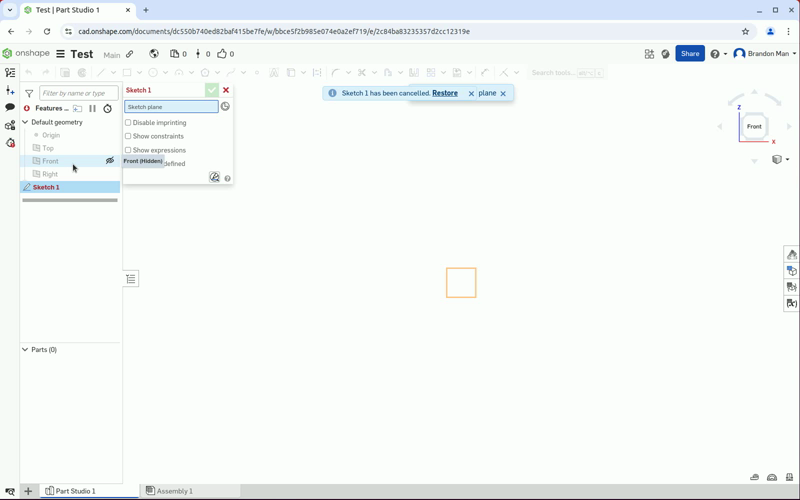
click(73, 163)
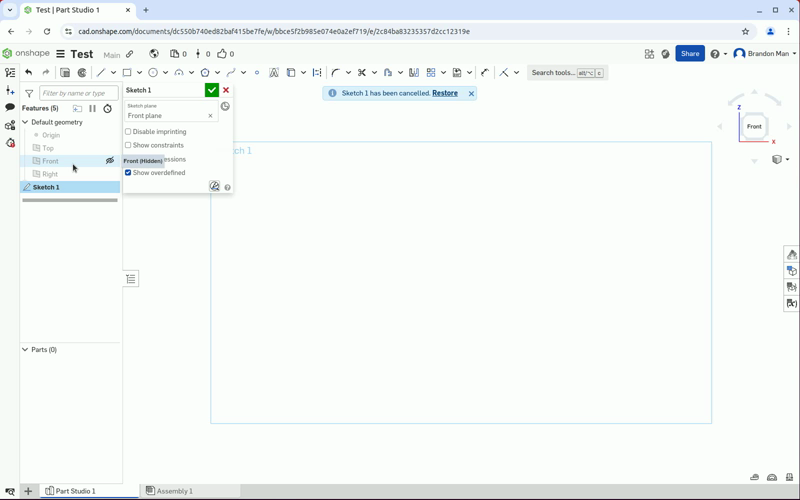
mouse_move(73, 352)
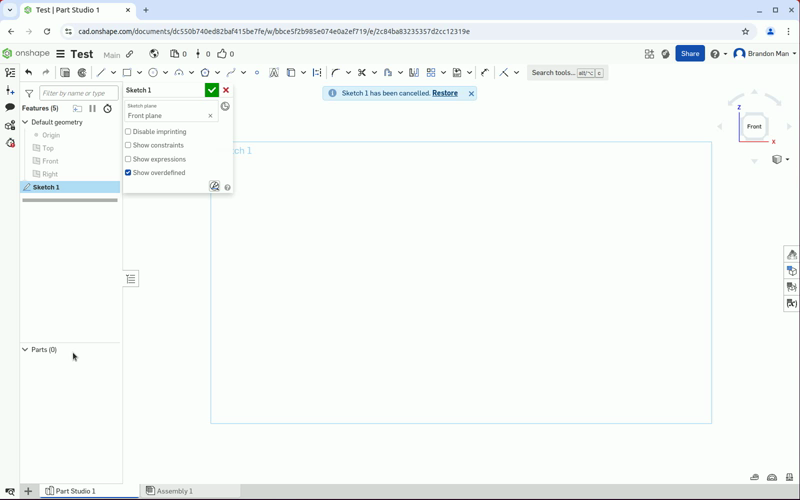
key(y)
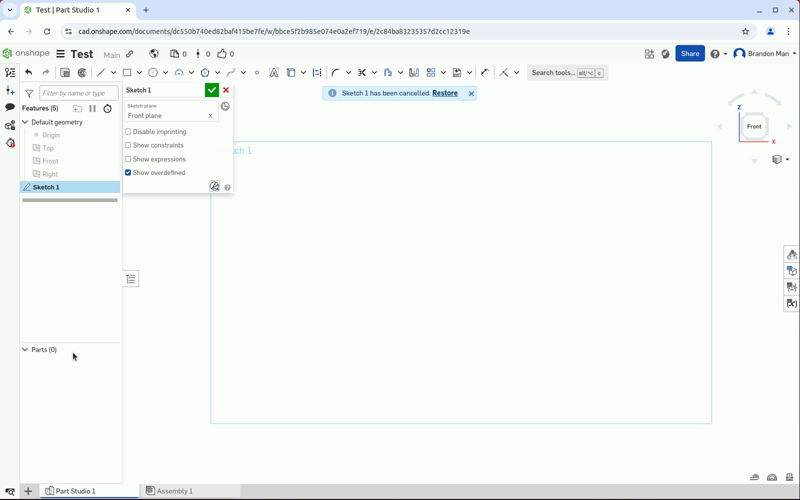
key(l)
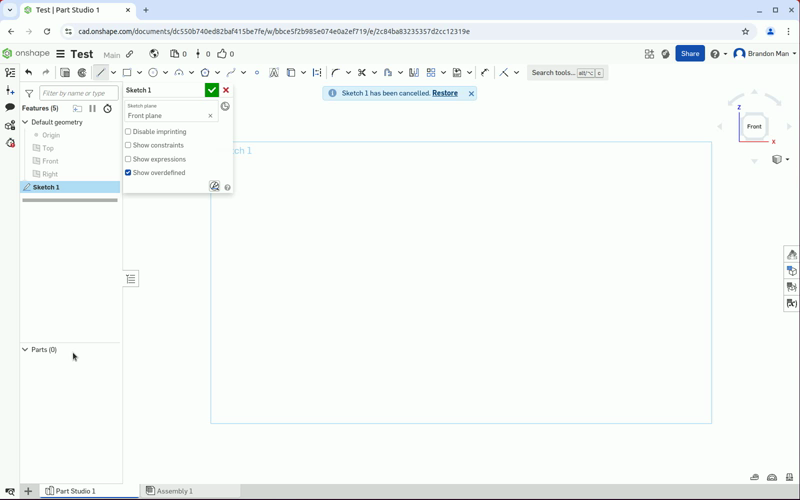
key_down(shift)
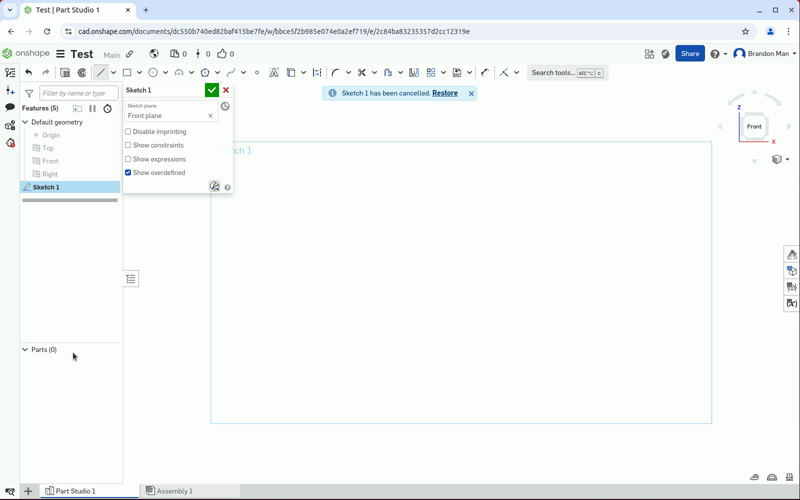
mouse_move(460, 257)
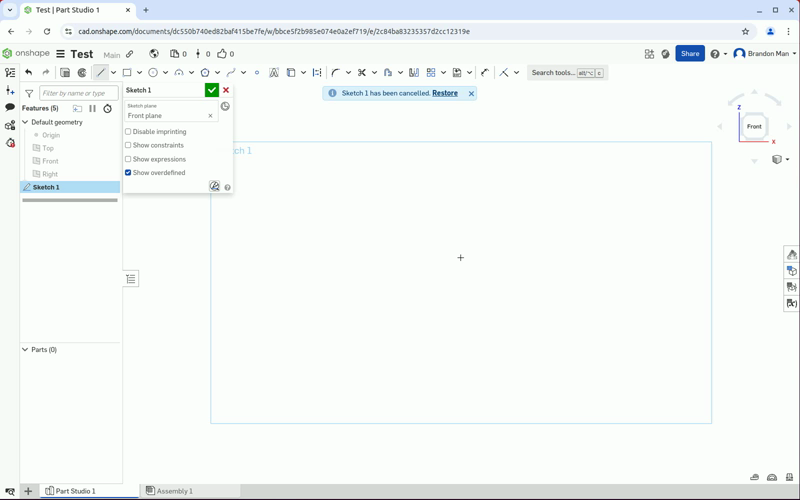
click(460, 257)
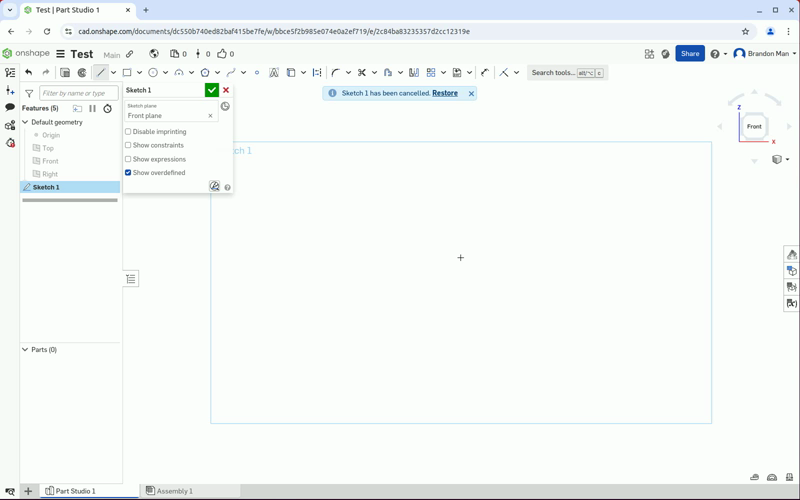
key_up(shift)
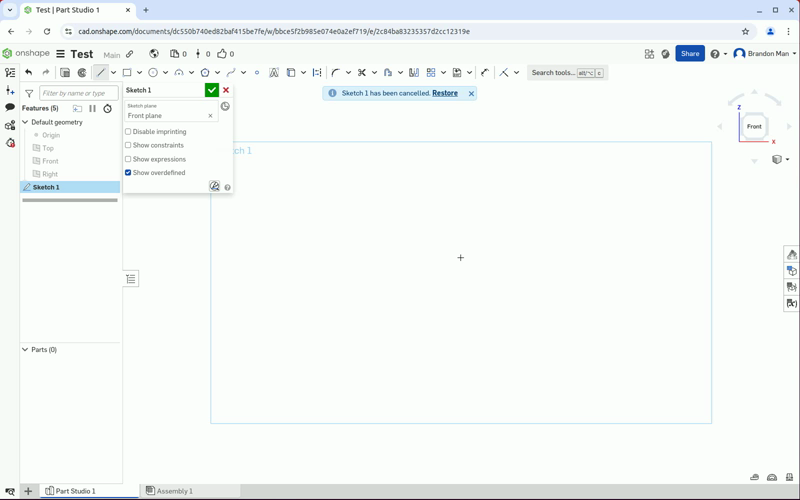
key_down(shift)
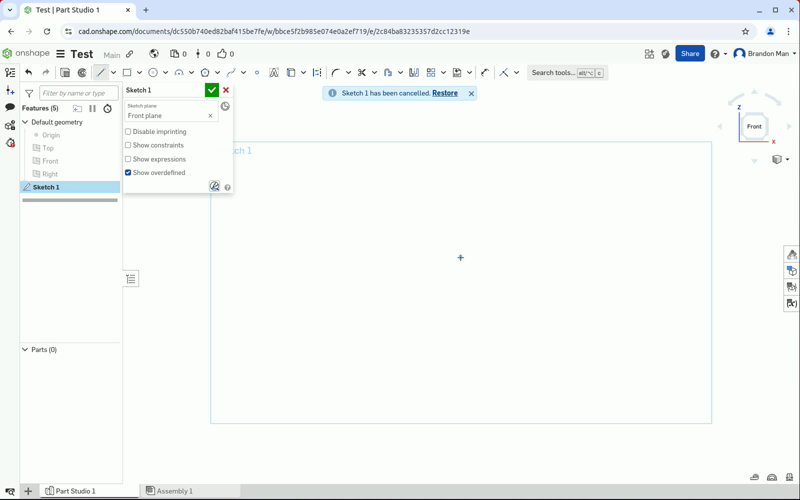
mouse_move(490, 257)
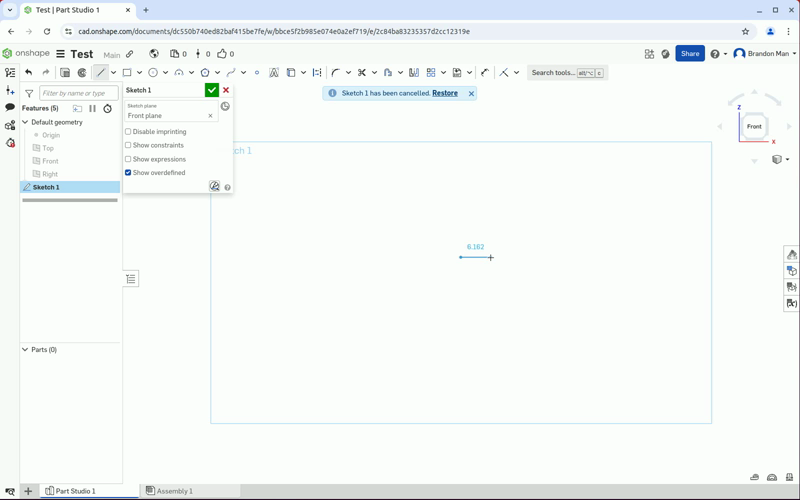
mouse_move(486, 257)
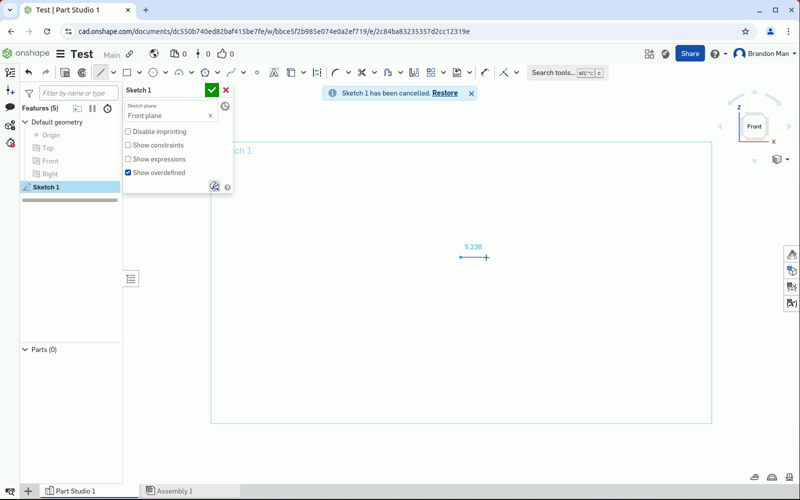
click(486, 257)
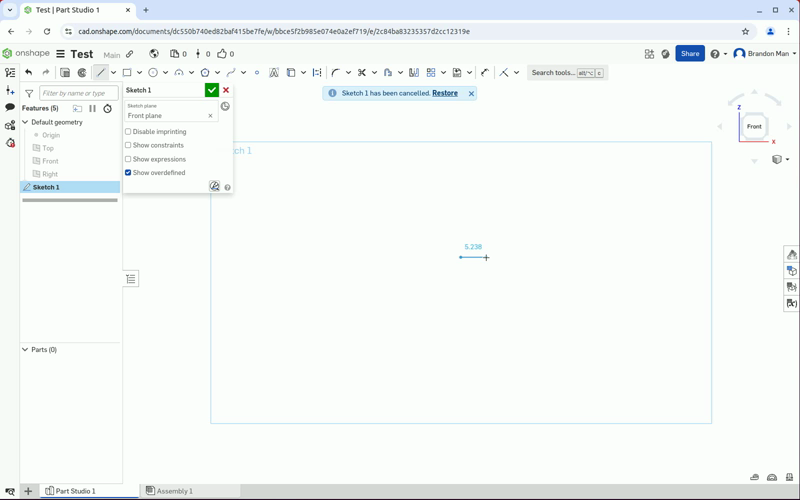
key_up(shift)
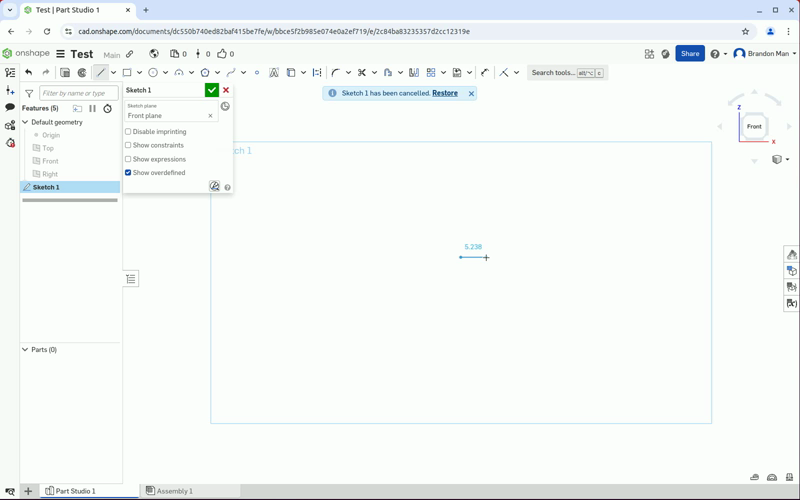
key_down(shift)
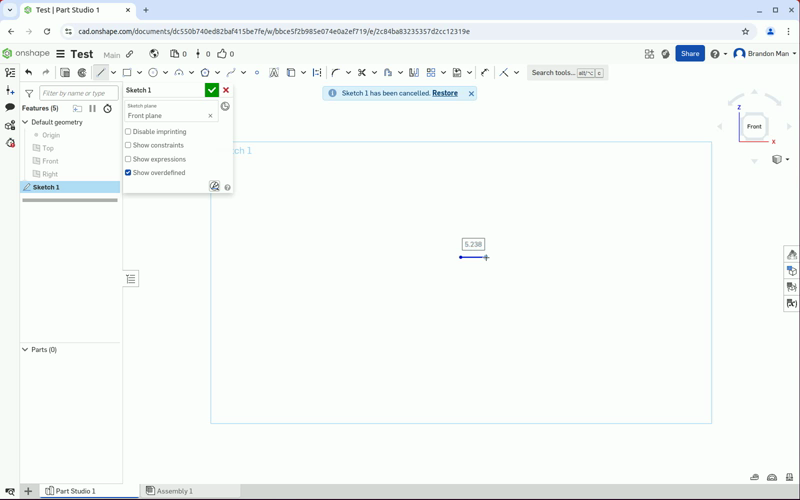
mouse_move(486, 193)
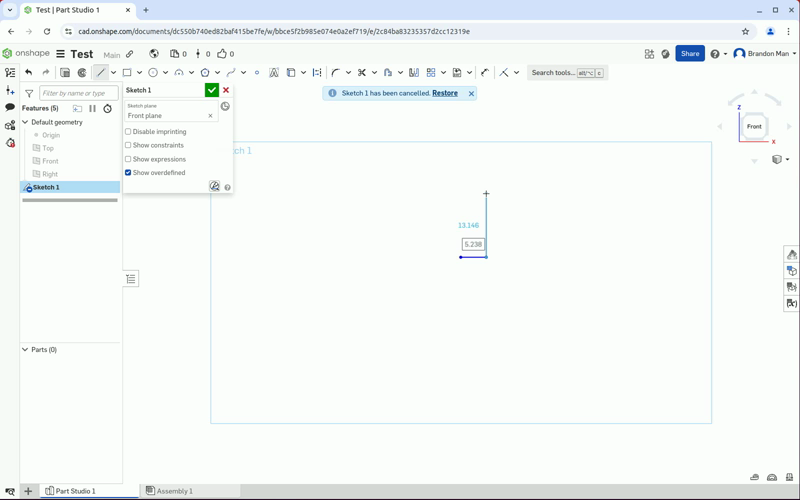
click(486, 193)
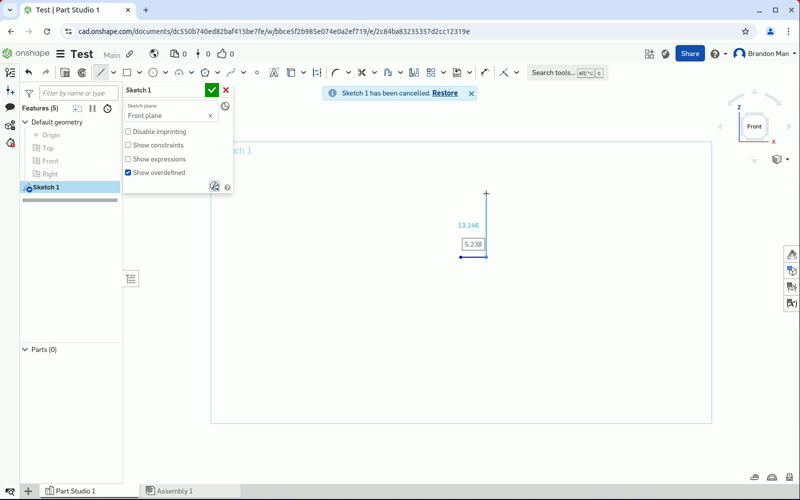
key_up(shift)
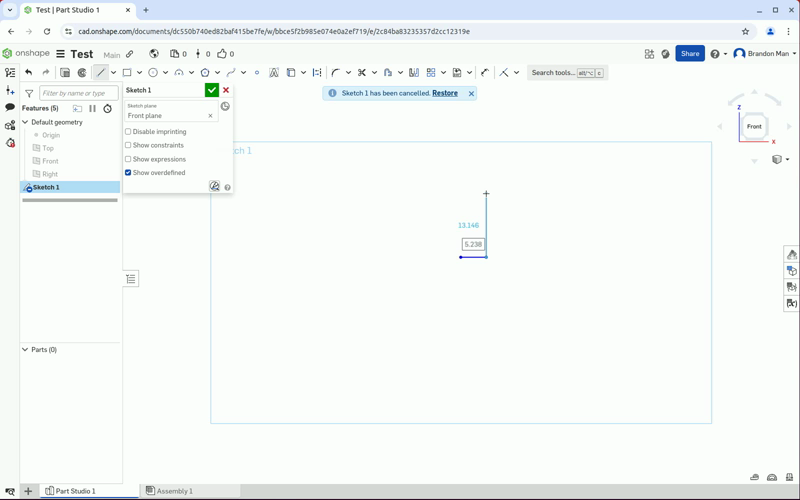
key_down(shift)
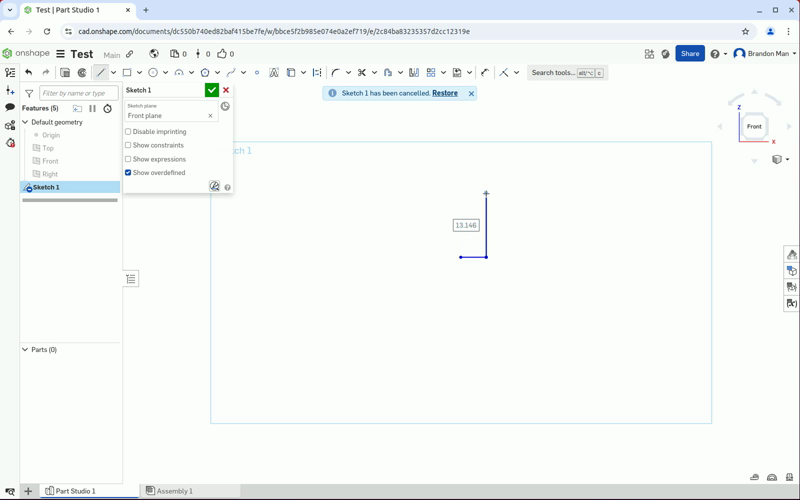
mouse_move(516, 193)
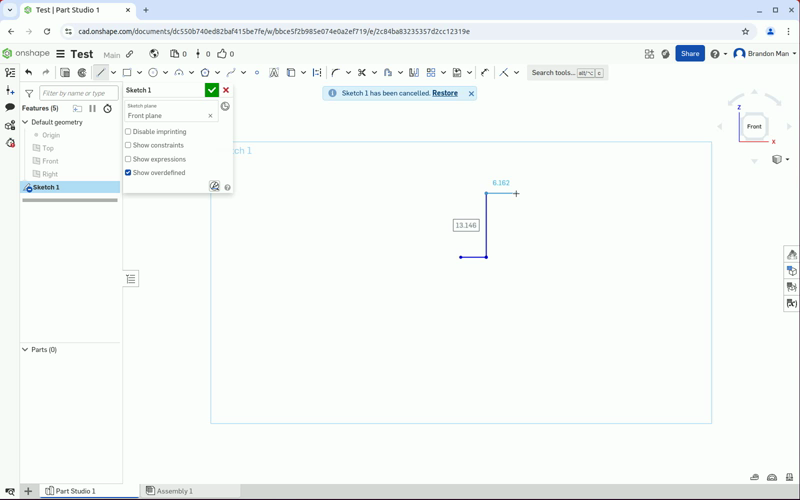
mouse_move(460, 193)
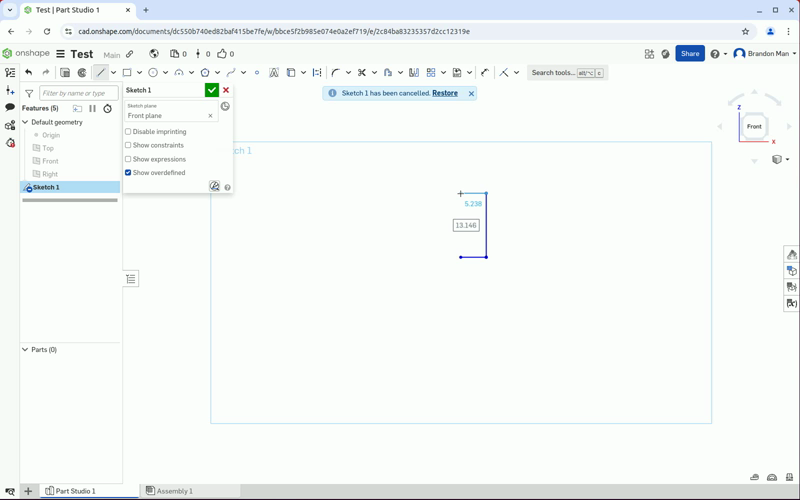
click(460, 193)
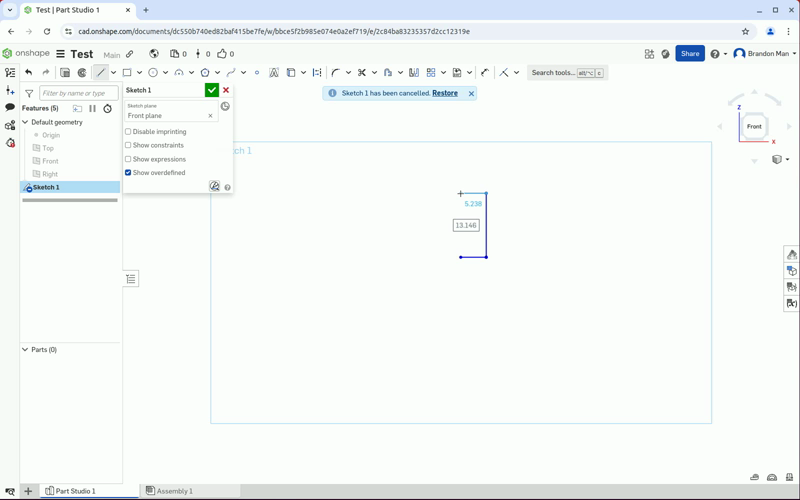
key_up(shift)
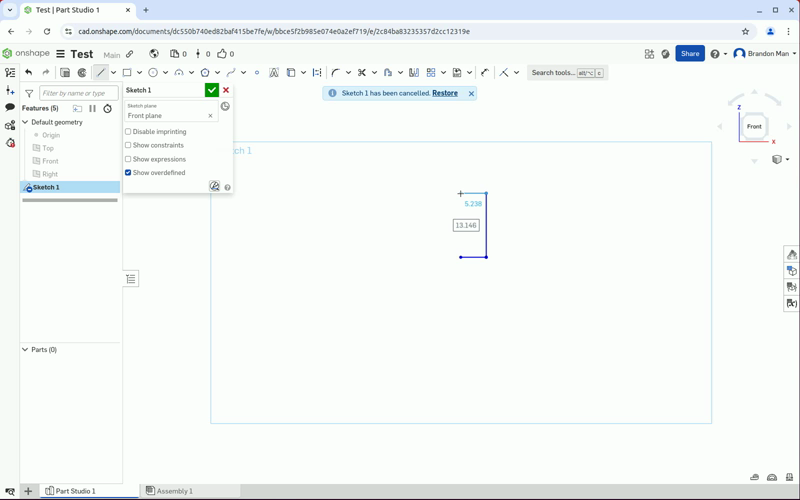
key_down(shift)
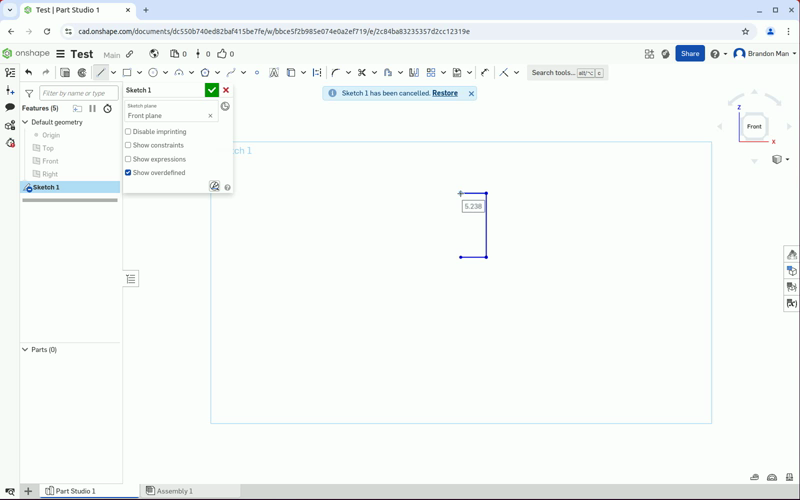
mouse_move(460, 257)
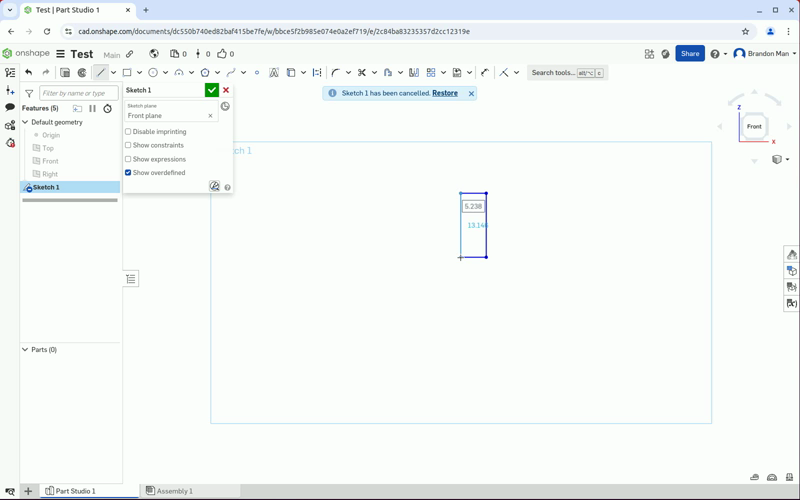
key_up(shift)
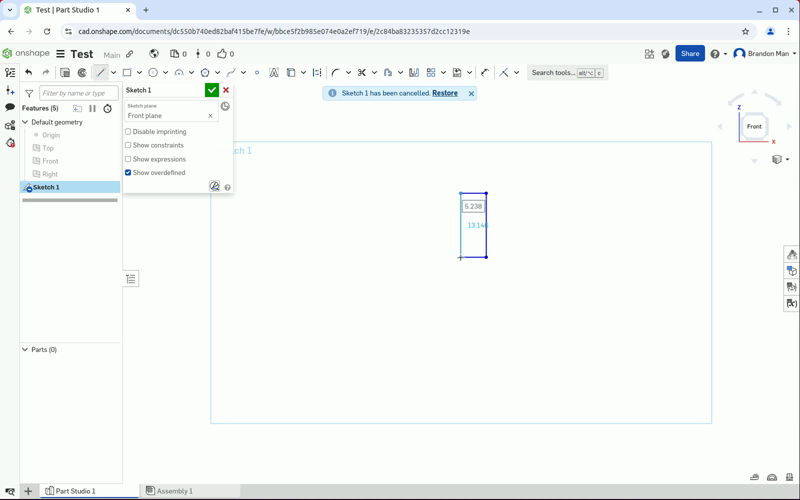
click(460, 257)
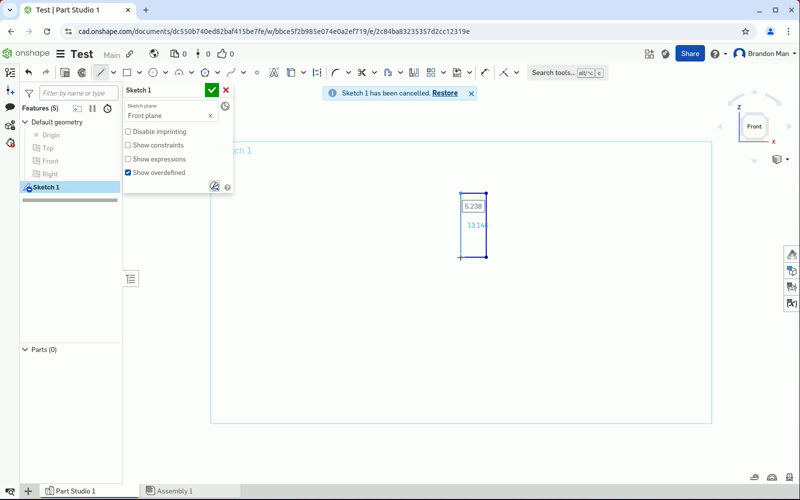
key(esc)
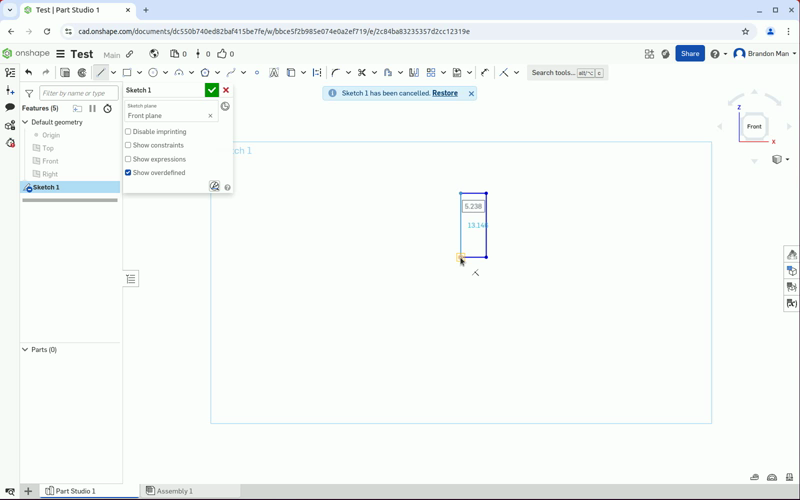
mouse_move(464, 205)
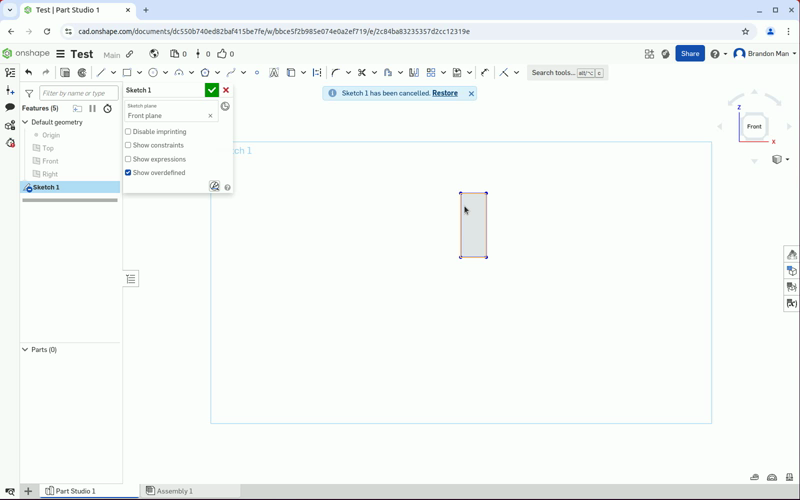
scroll(6)
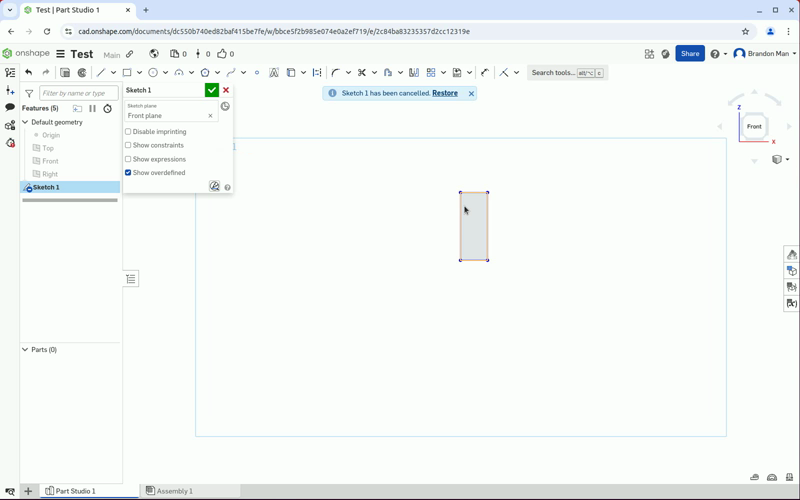
scroll(6)
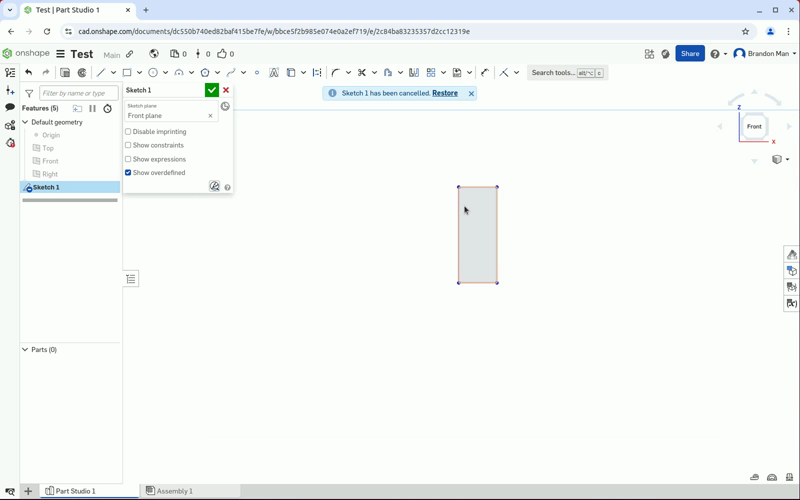
scroll(6)
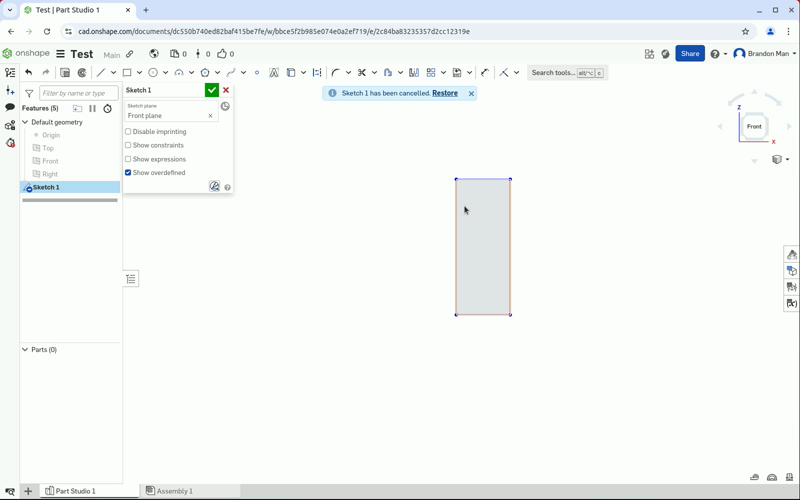
scroll(6)
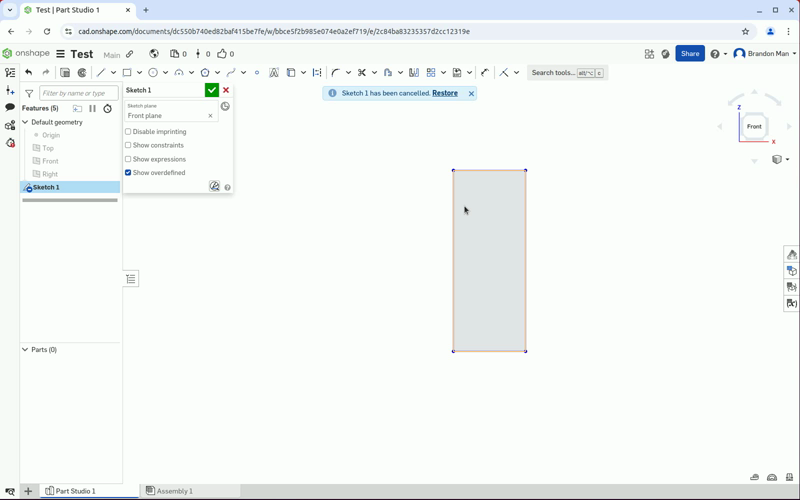
scroll(6)
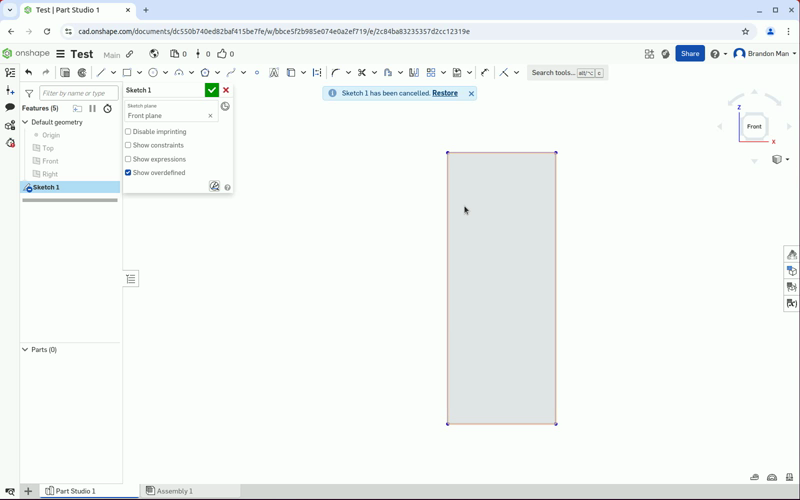
scroll(6)
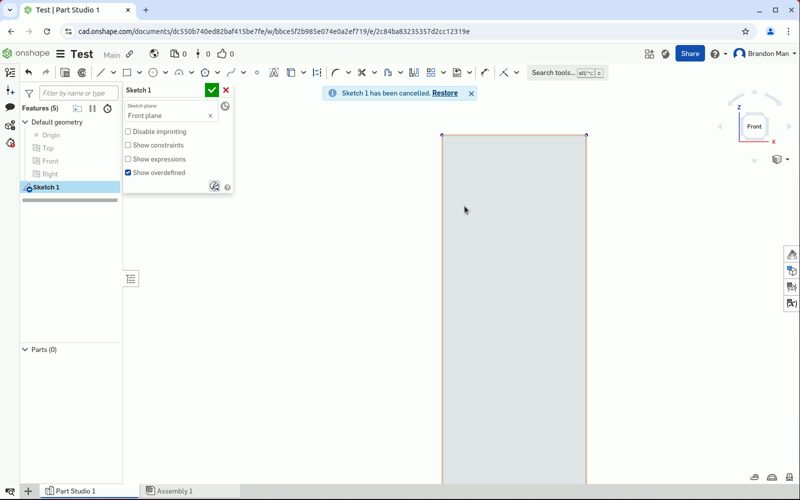
scroll(6)
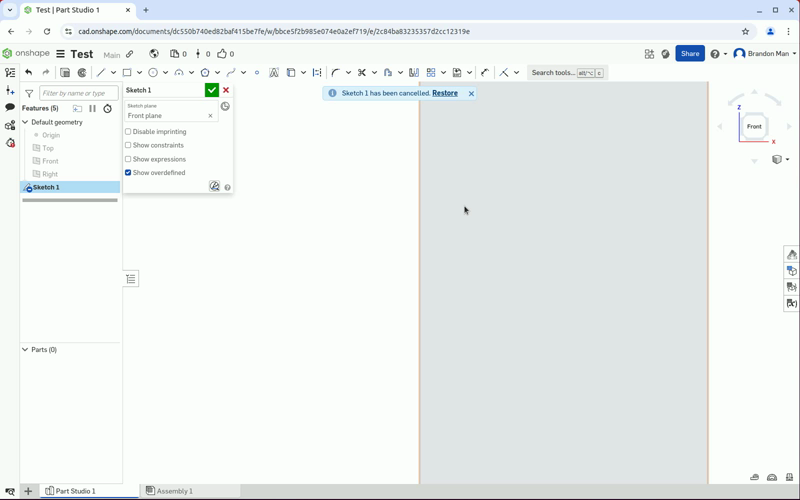
click(464, 205)
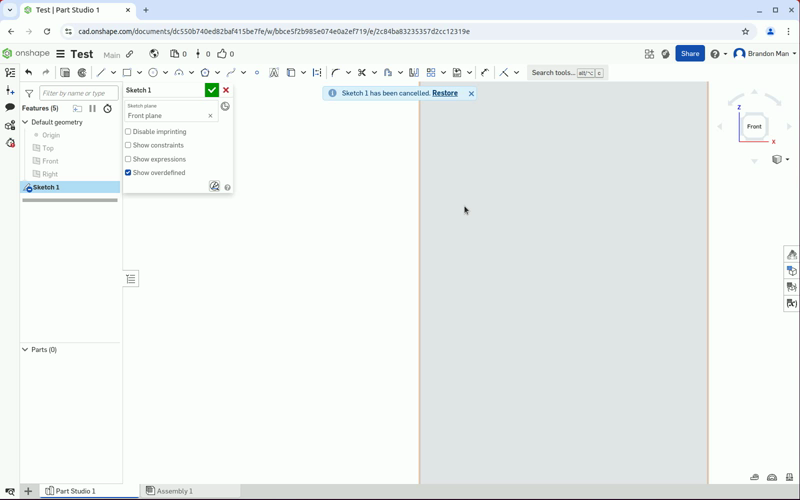
scroll(-6)
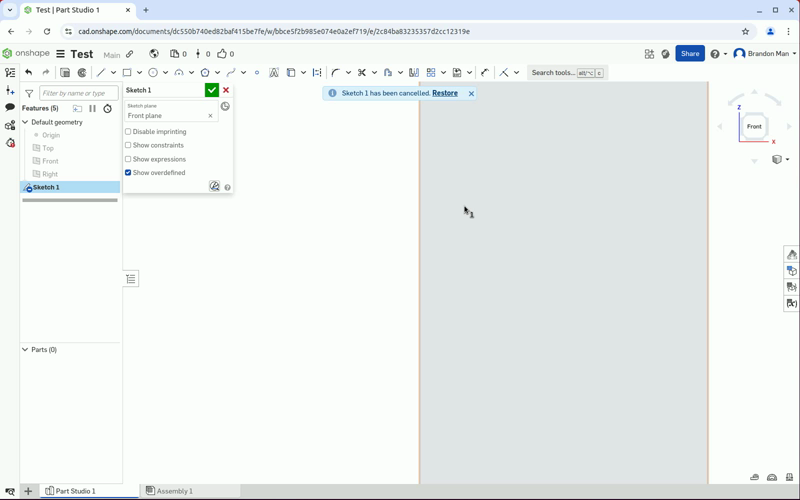
scroll(-6)
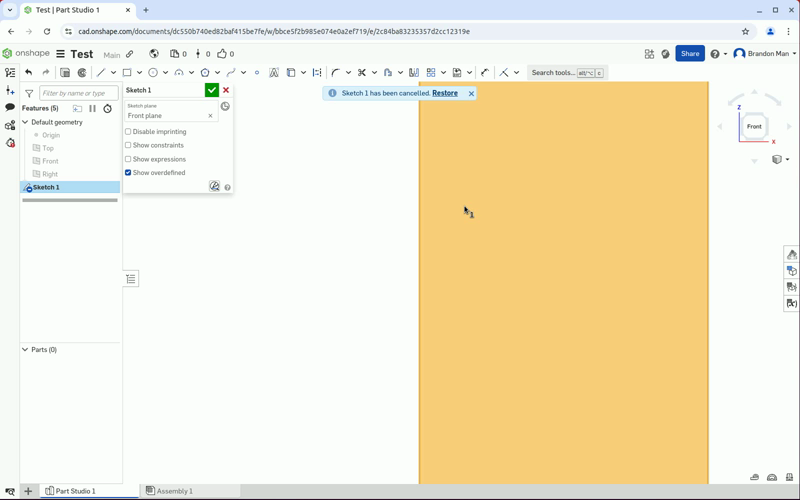
scroll(-6)
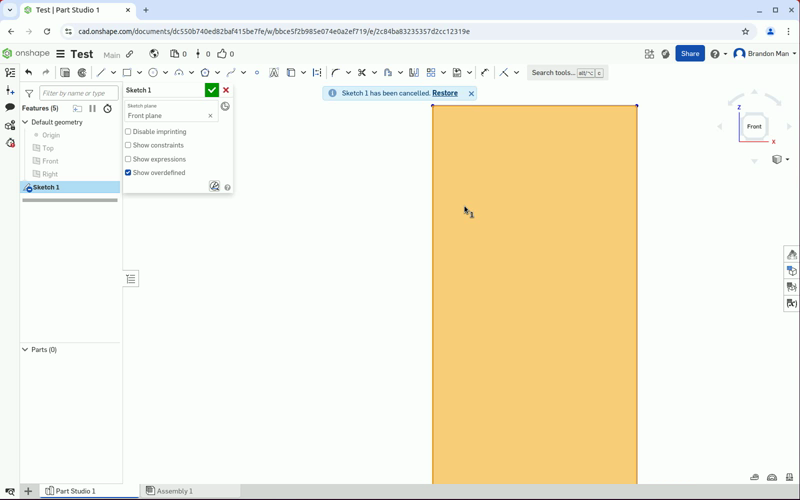
scroll(-6)
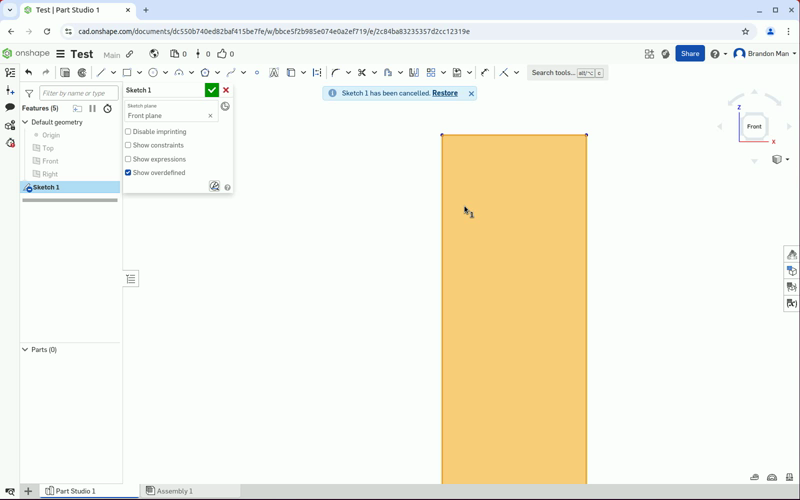
scroll(-6)
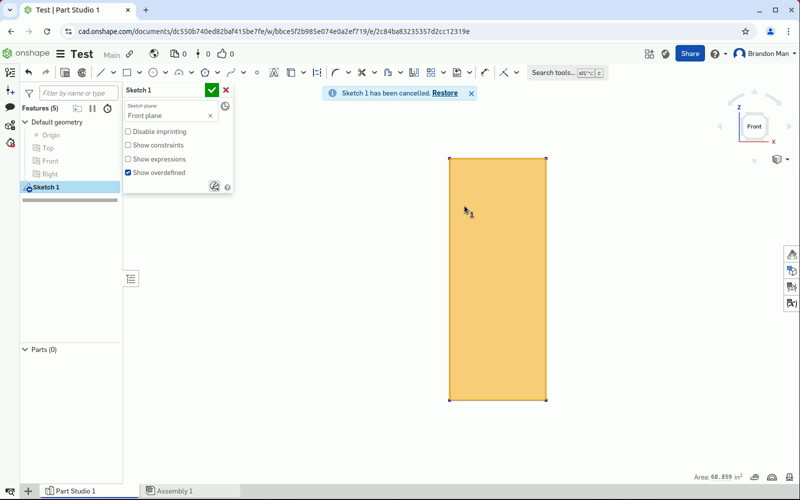
scroll(-6)
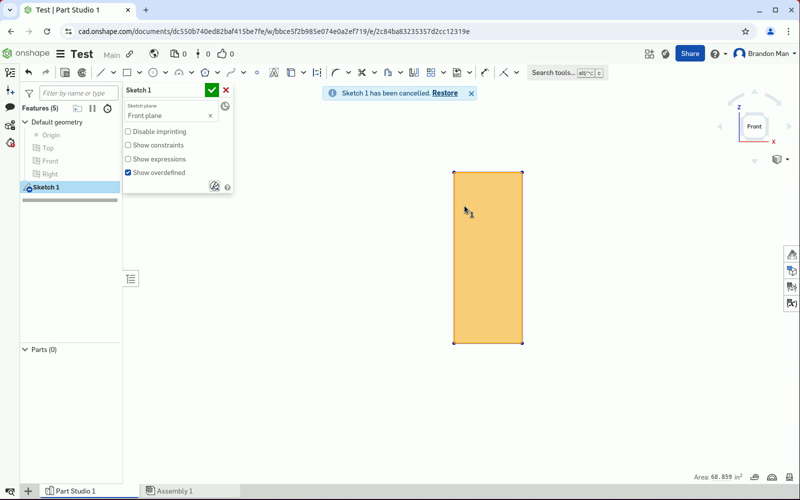
scroll(-6)
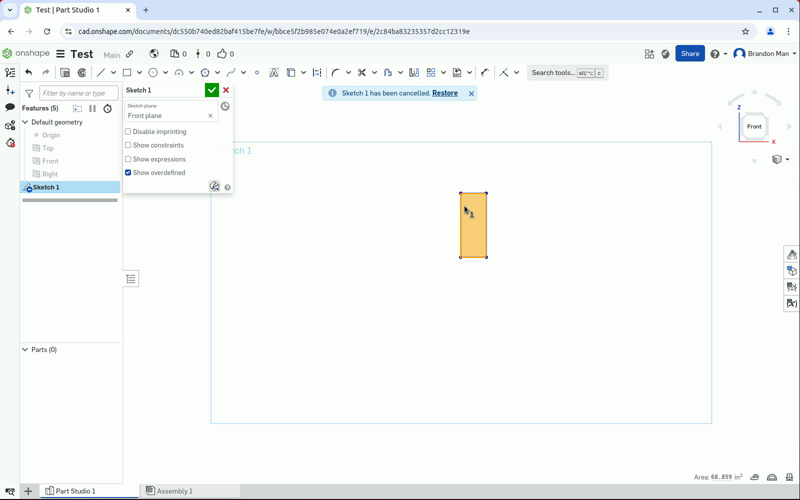
mouse_move(73, 352)
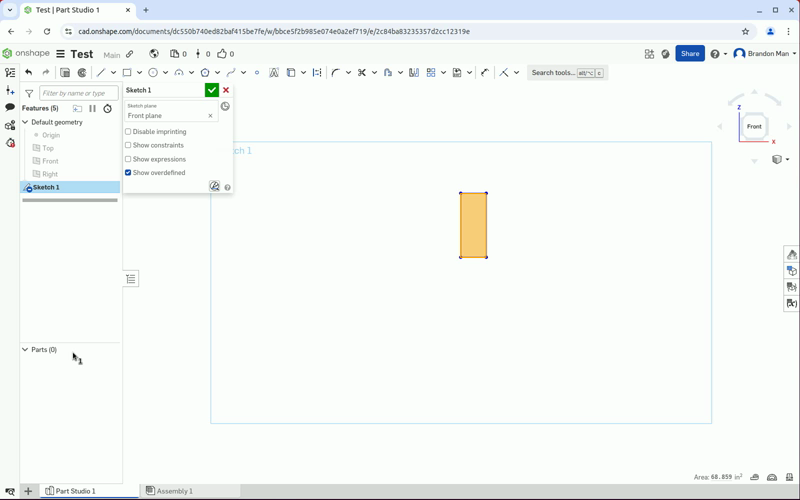
key(shift+y)
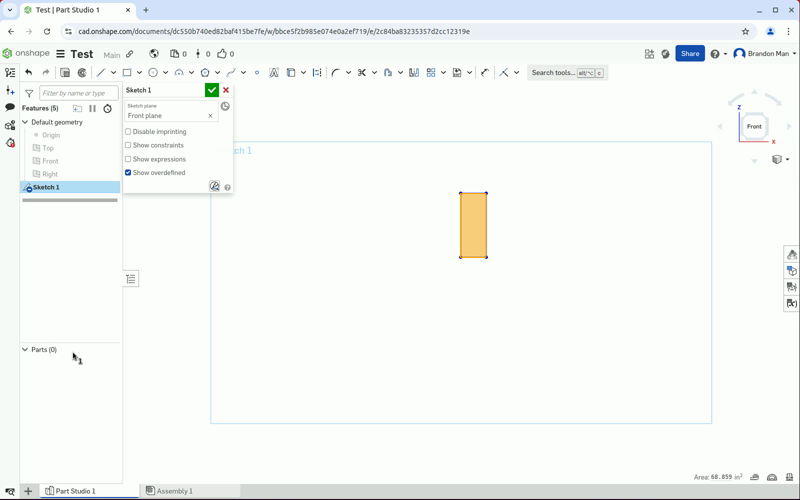
key(shift+e)
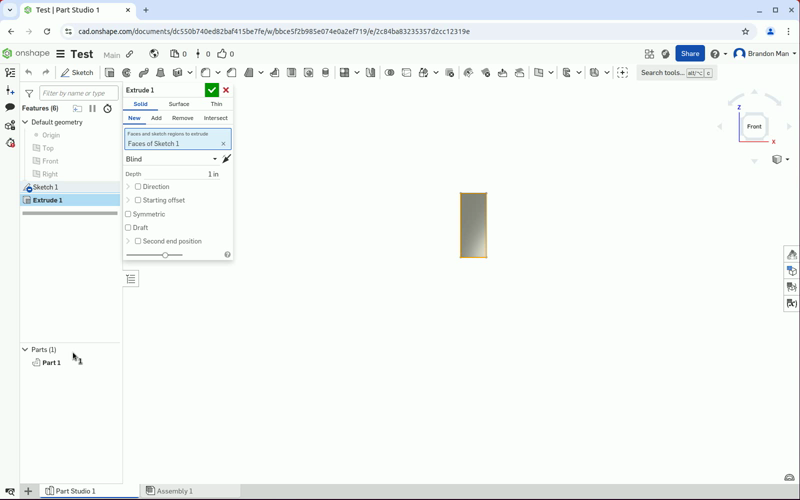
mouse_move(143, 106)
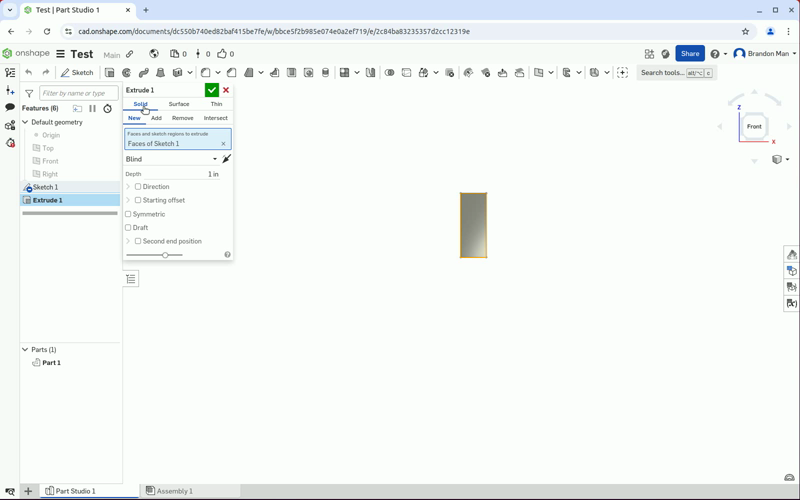
click(143, 106)
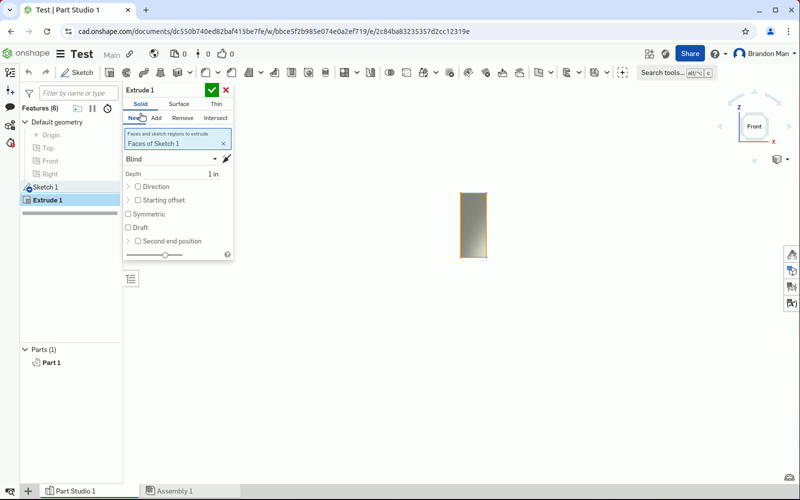
mouse_move(137, 120)
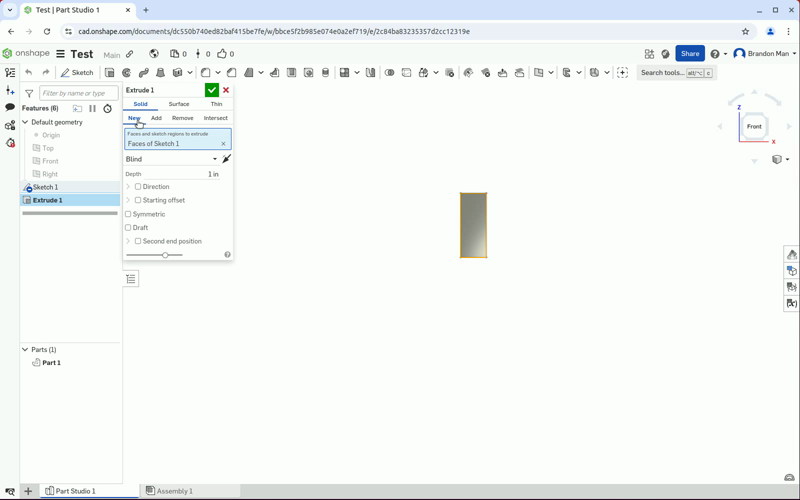
click(137, 120)
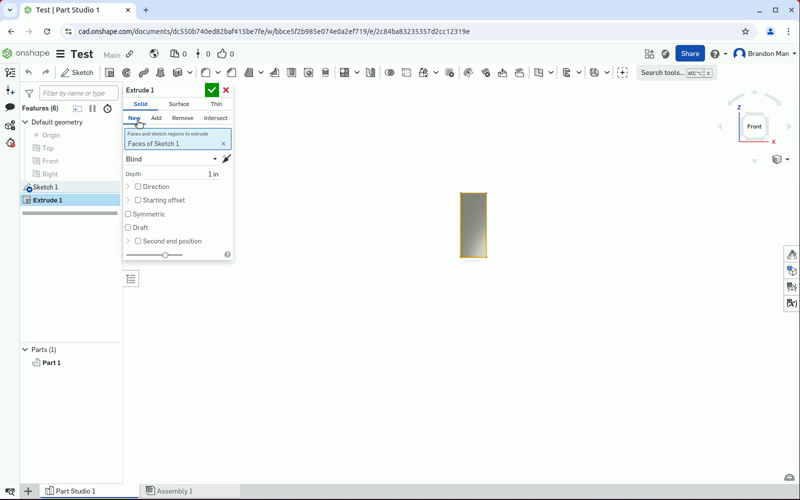
key(tab, 4)
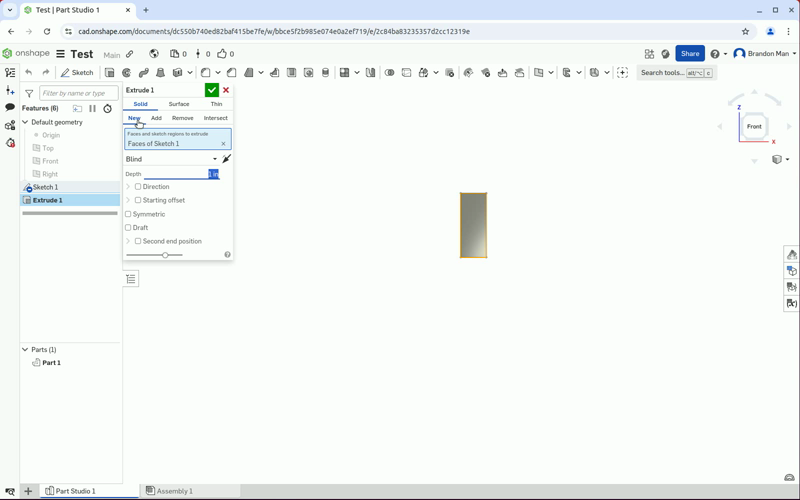
text(10.351)
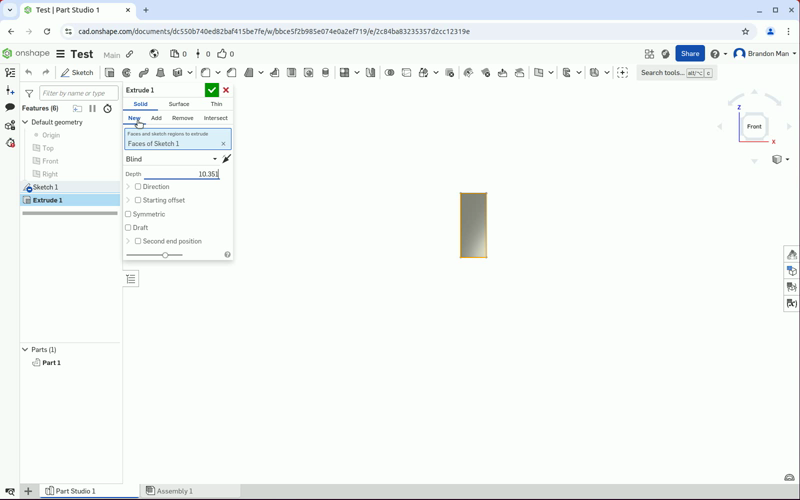
key(enter)
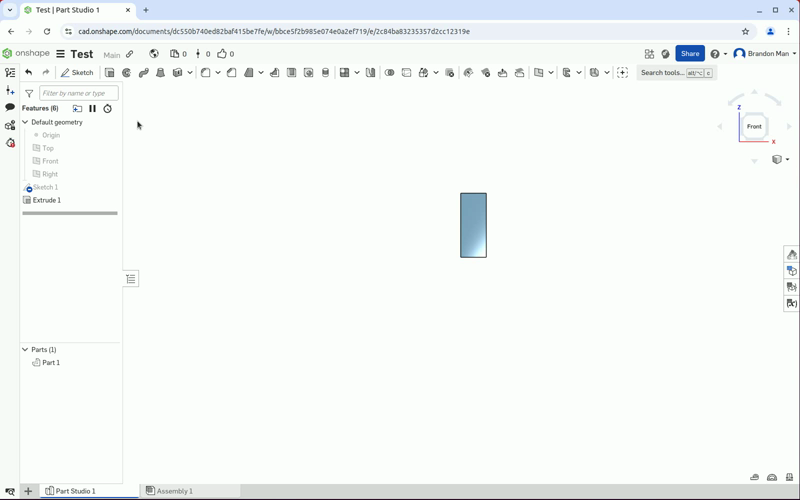
key(shift+h)
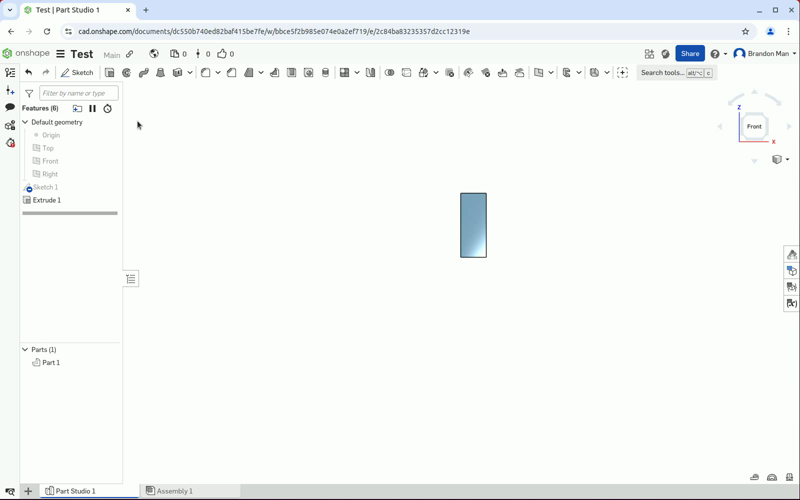
key(shift+h)
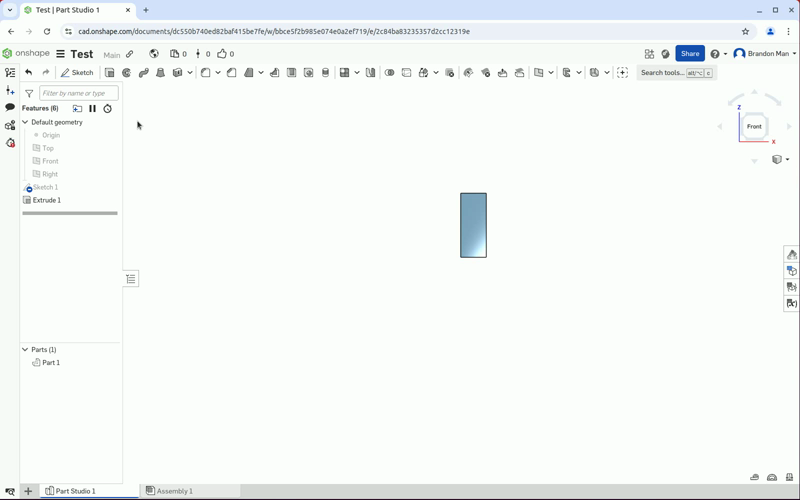
mouse_move(73, 189)
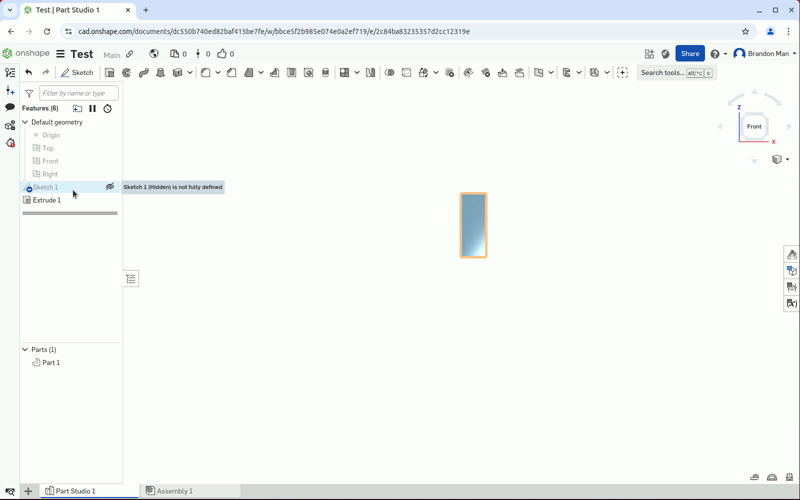
click(73, 189)
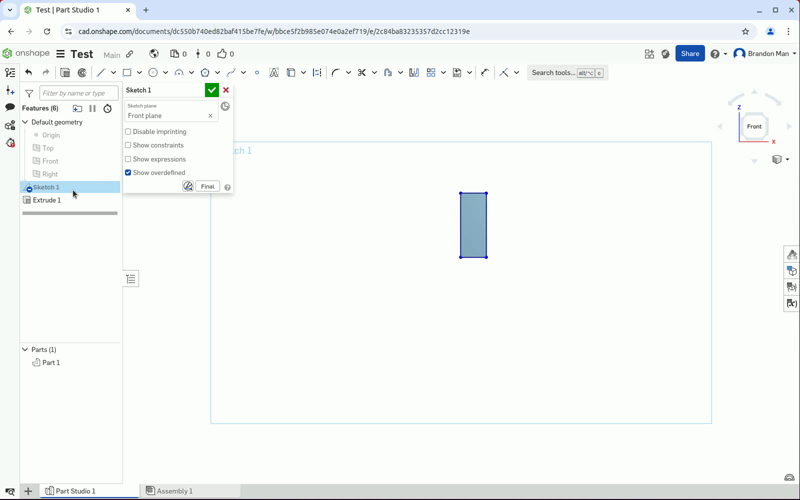
mouse_move(229, 92)
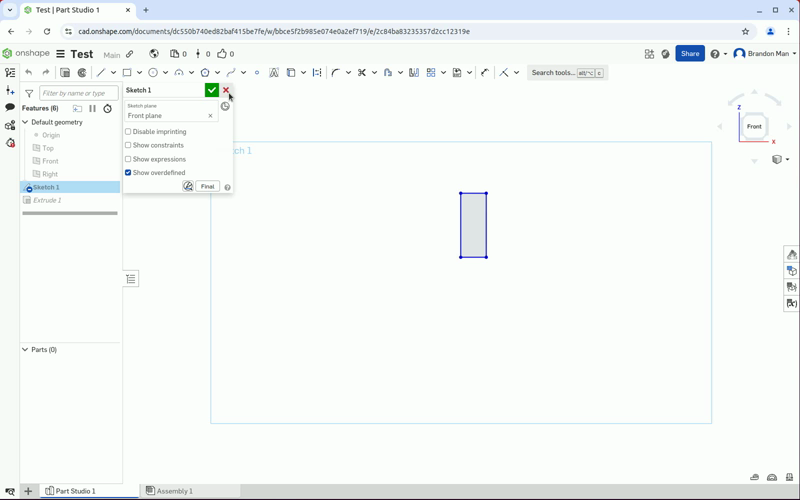
click(229, 92)
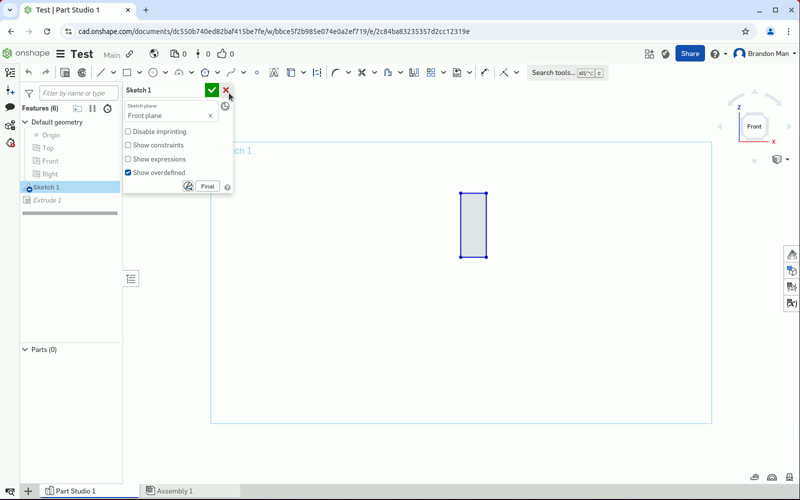
key(shift+s)
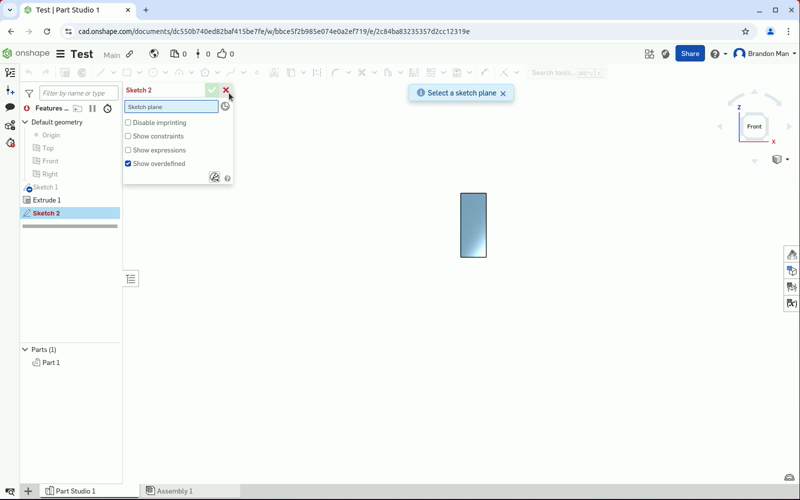
mouse_move(73, 163)
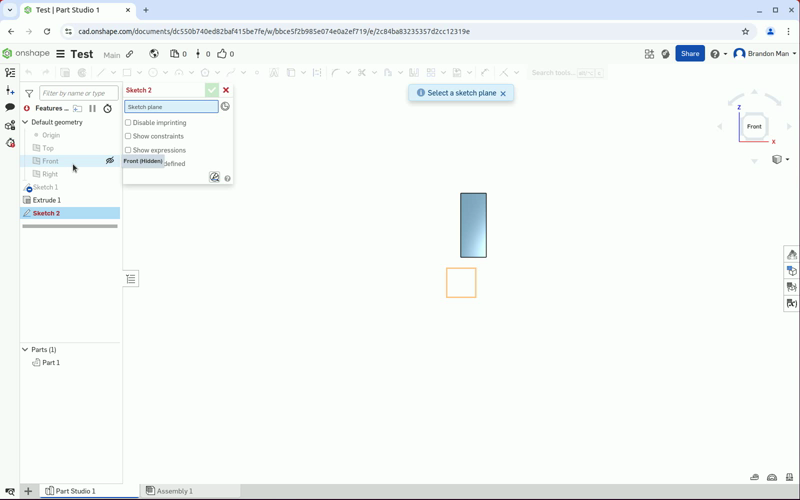
click(73, 163)
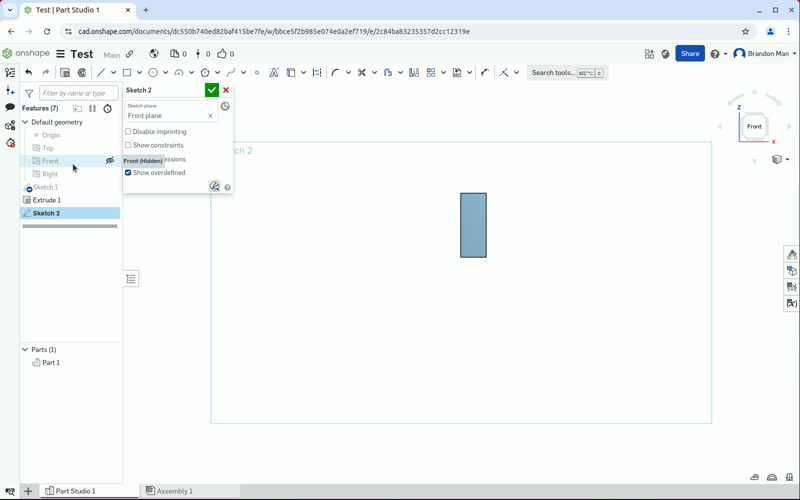
mouse_move(73, 352)
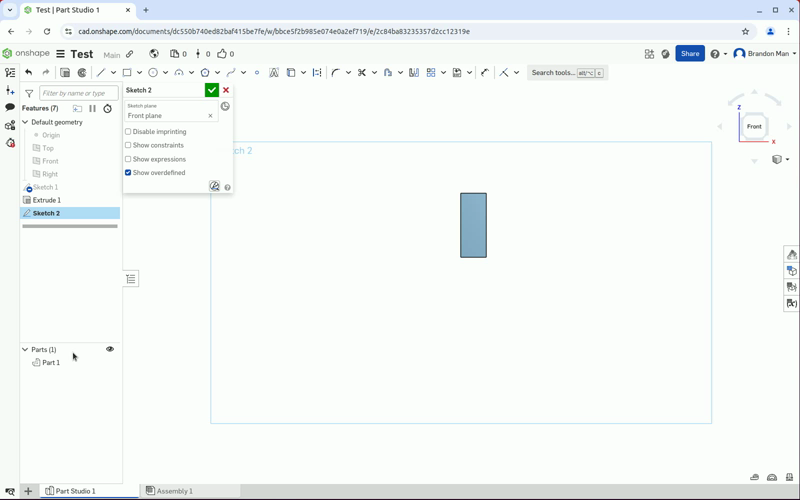
key(y)
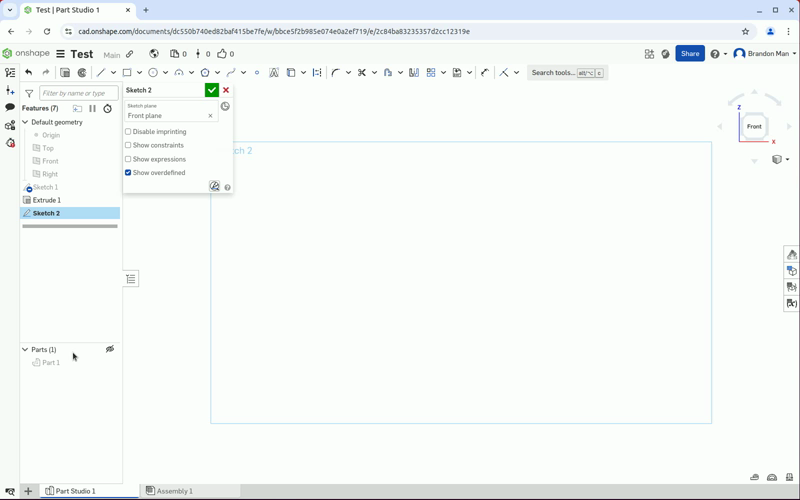
key(l)
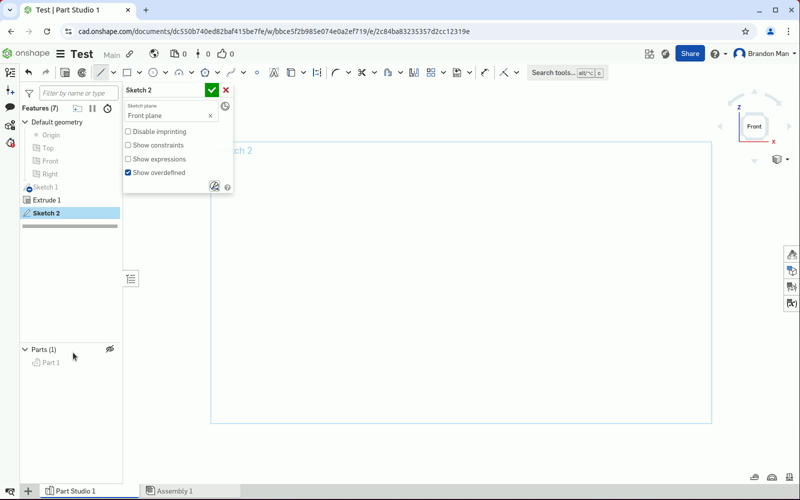
key_down(shift)
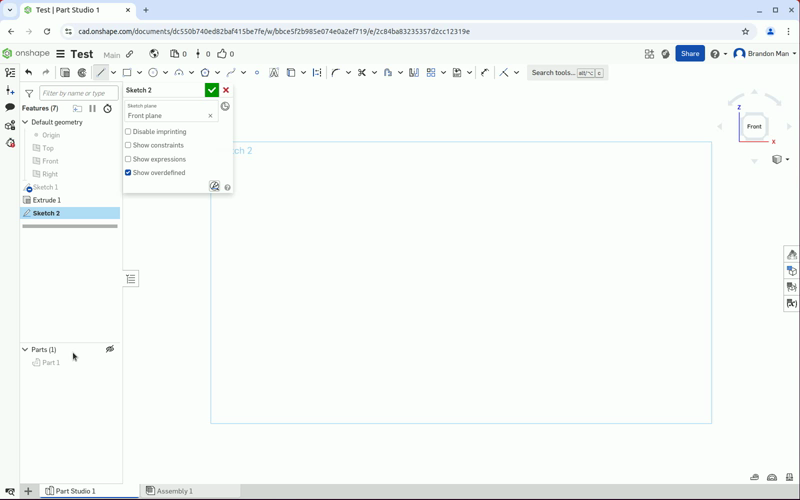
mouse_move(460, 282)
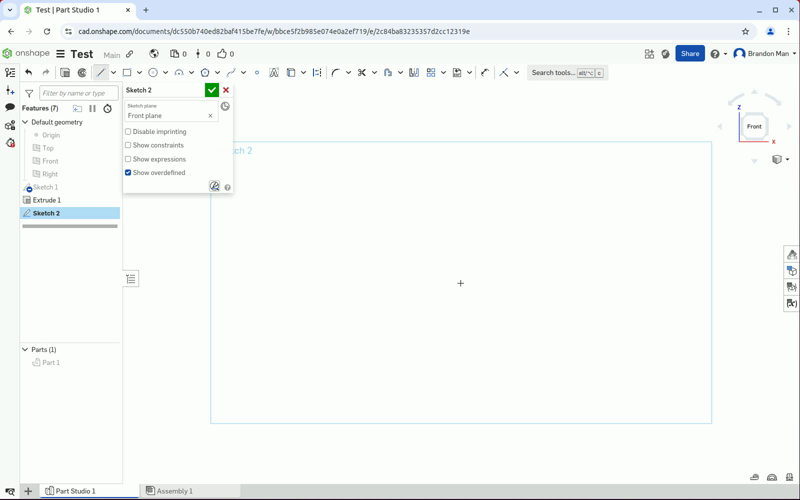
click(460, 282)
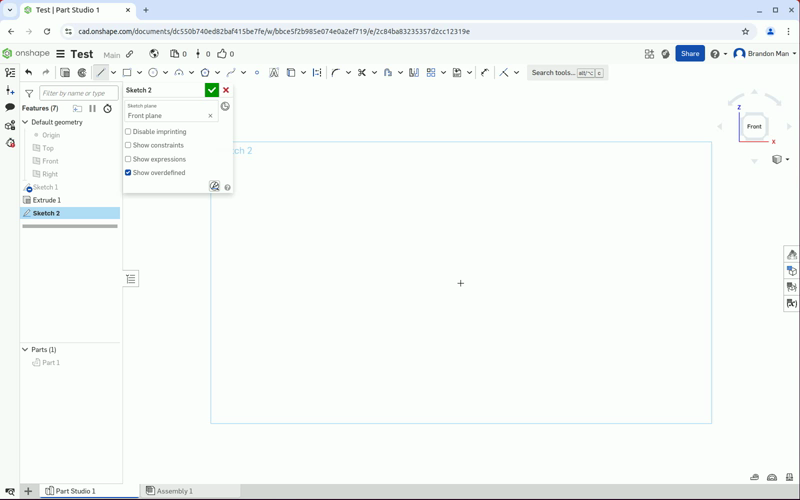
key_up(shift)
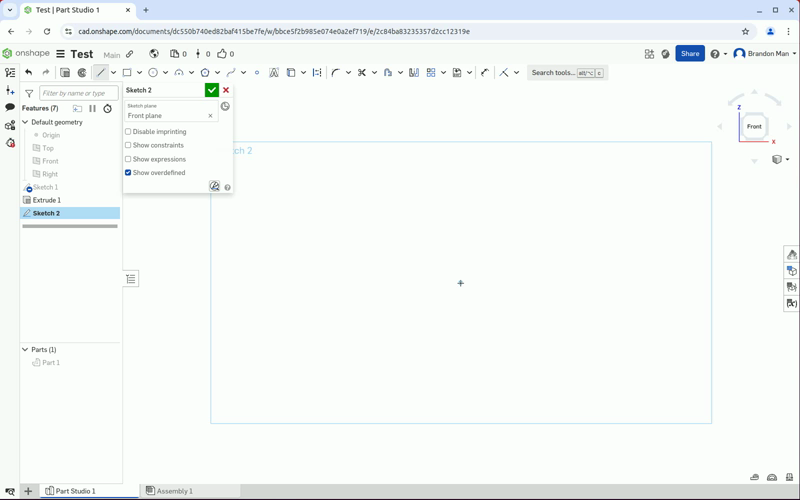
key_down(shift)
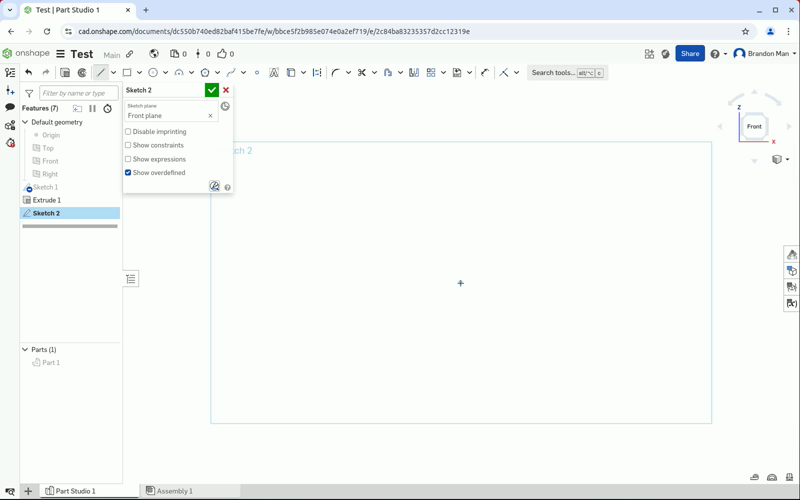
mouse_move(490, 282)
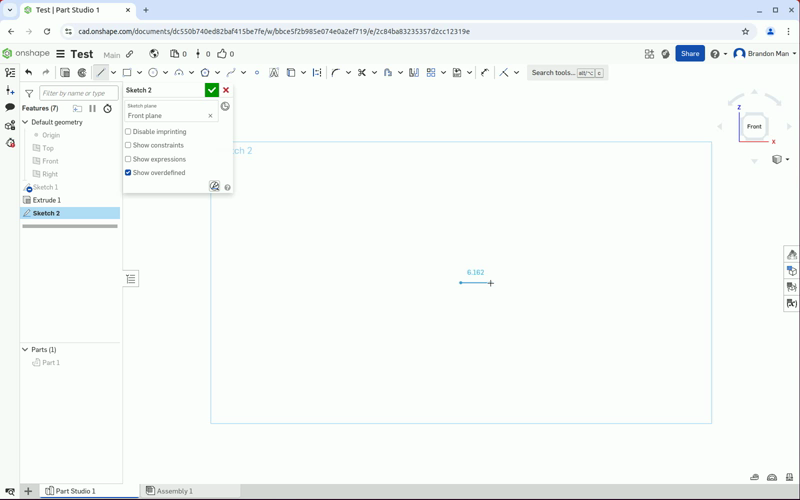
mouse_move(487, 282)
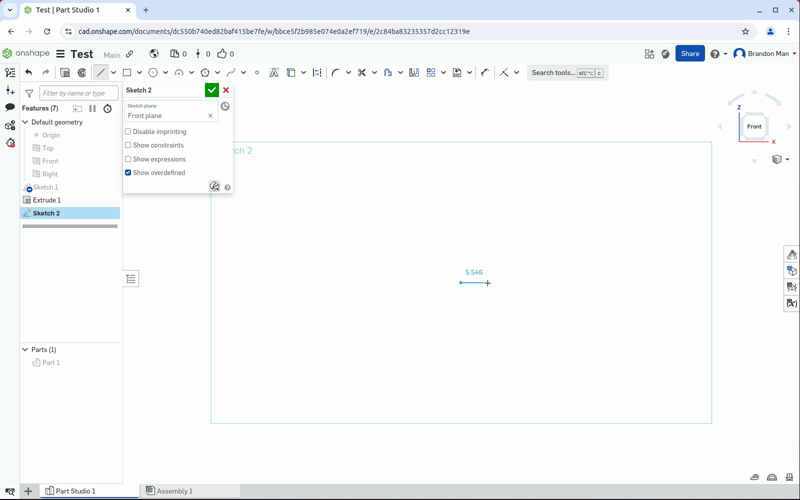
click(487, 282)
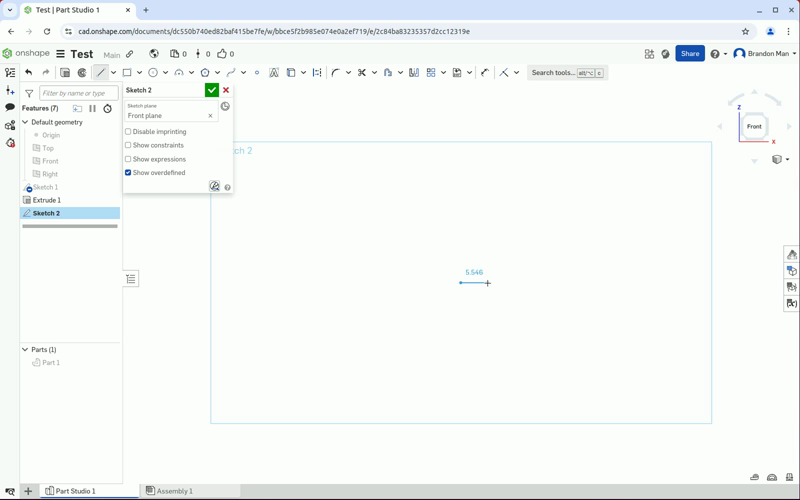
key_up(shift)
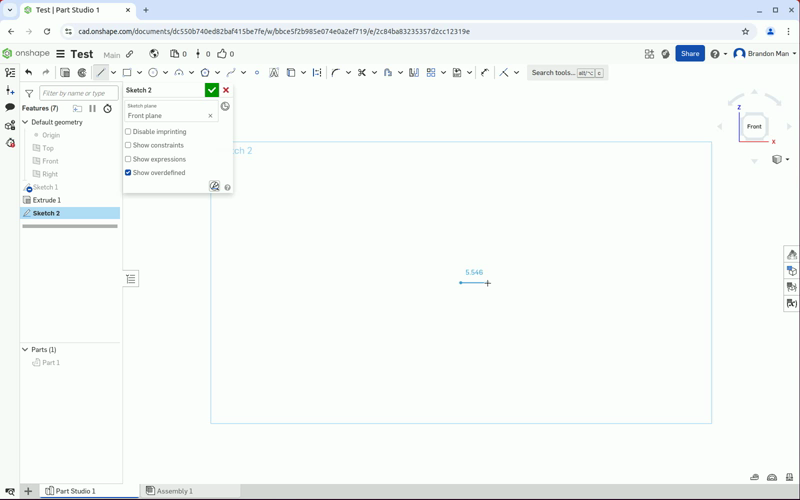
key_down(shift)
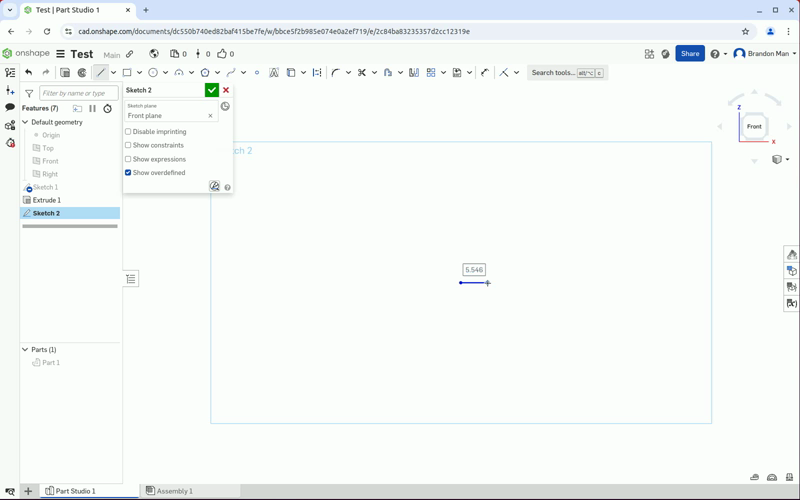
mouse_move(517, 282)
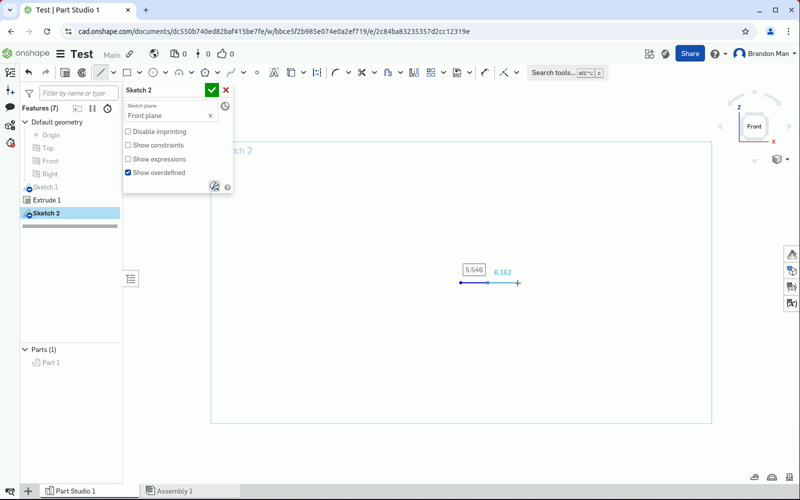
mouse_move(487, 256)
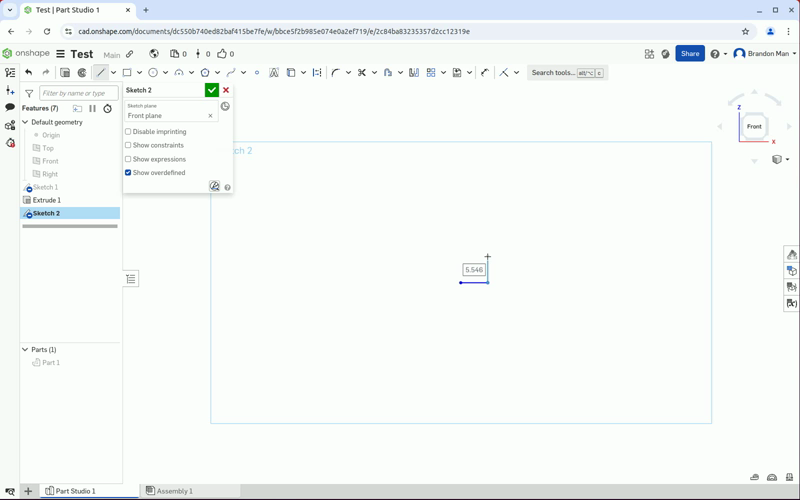
click(487, 256)
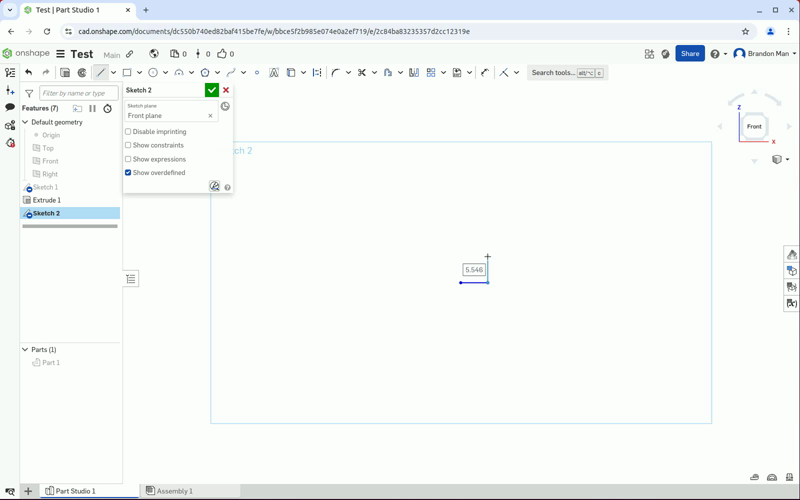
key_up(shift)
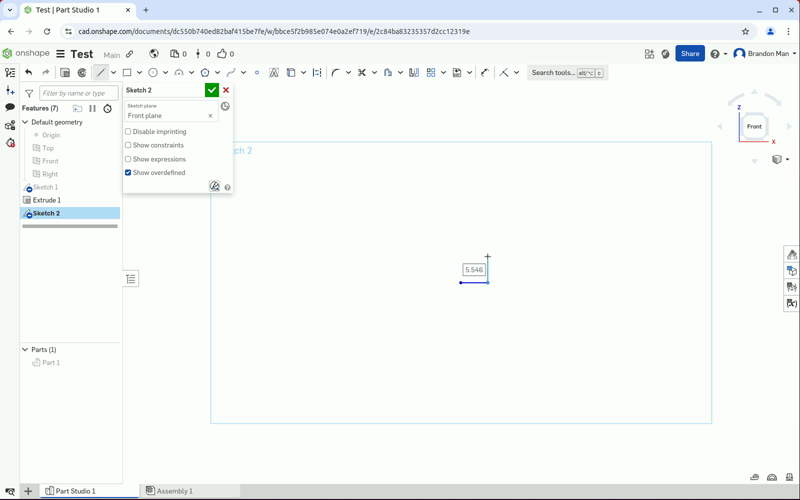
key_down(shift)
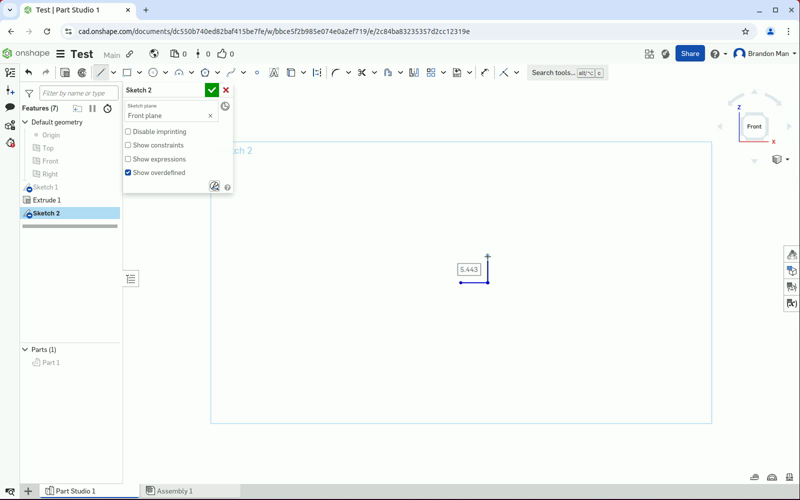
mouse_move(517, 256)
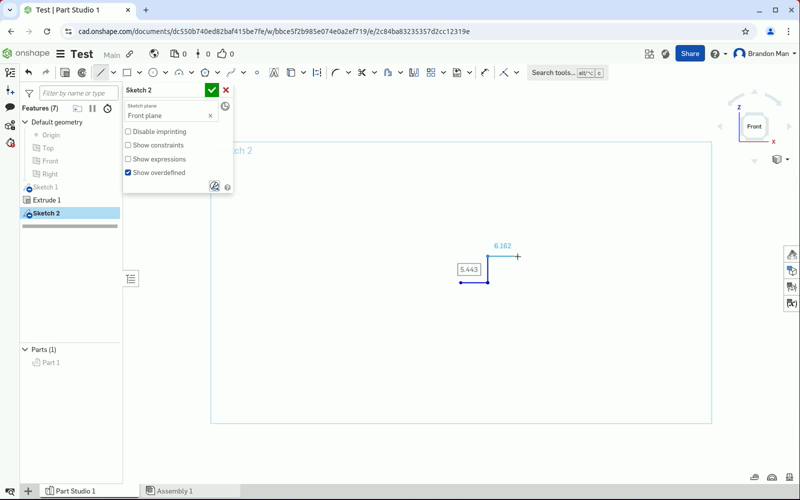
mouse_move(460, 256)
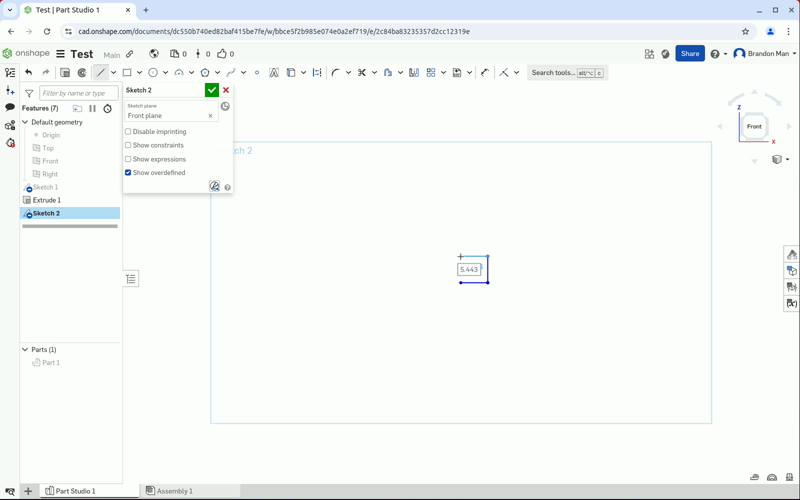
click(460, 256)
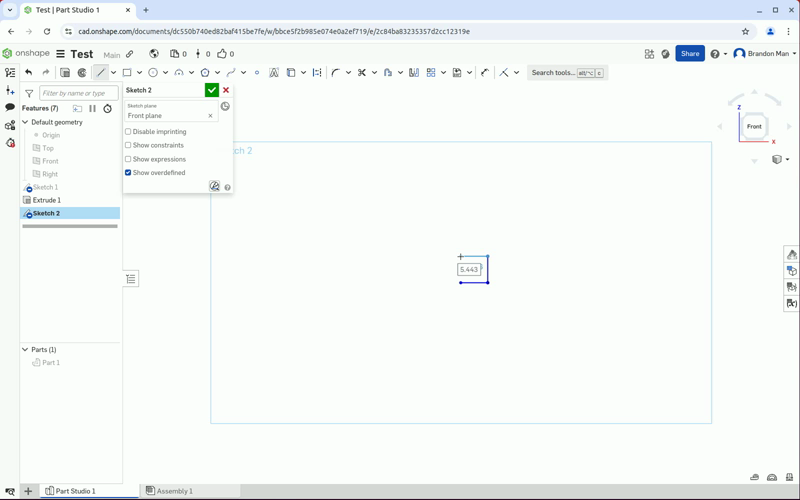
key_up(shift)
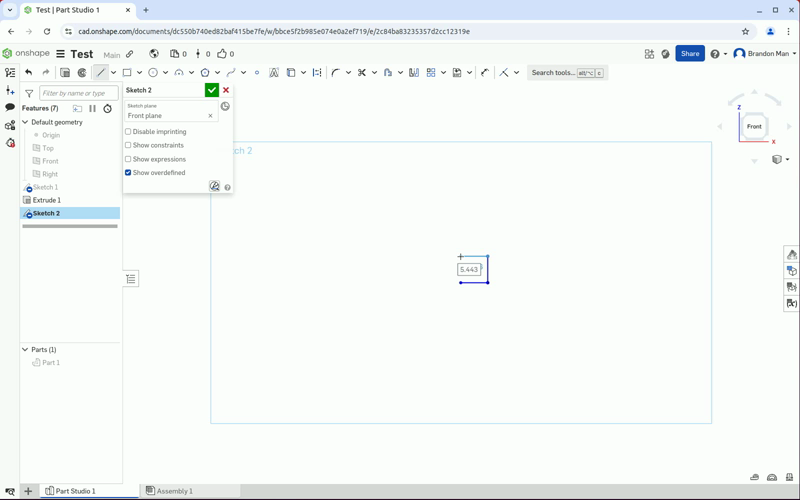
mouse_move(490, 256)
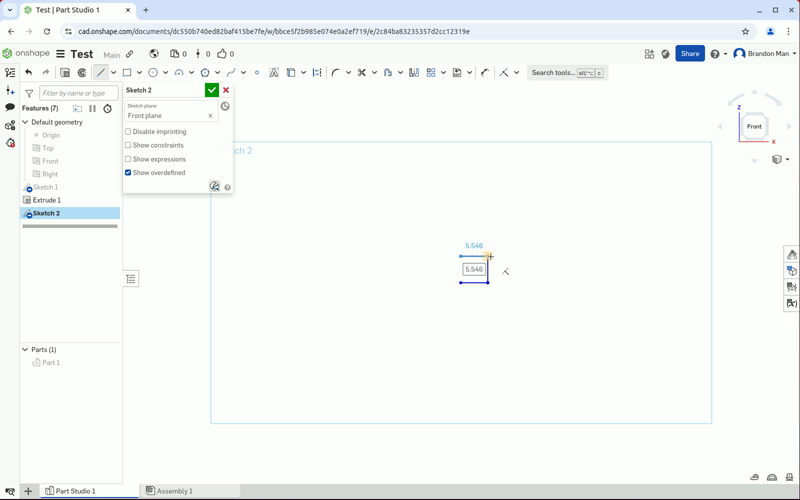
key_down(shift)
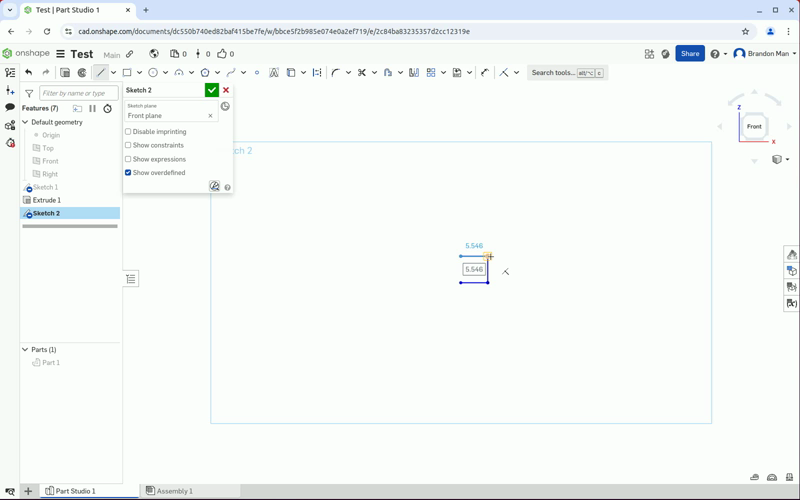
mouse_move(460, 282)
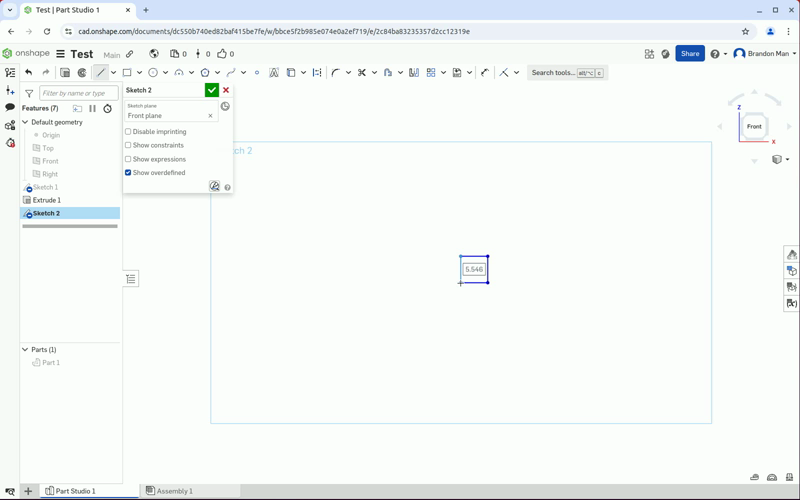
key_up(shift)
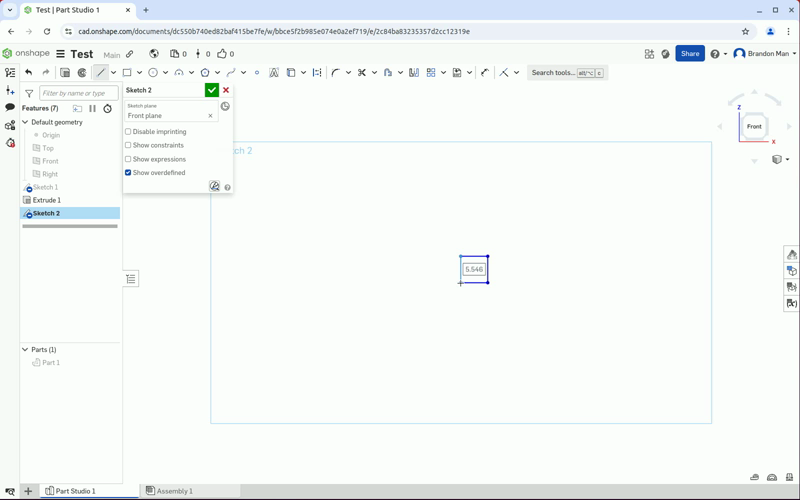
click(460, 282)
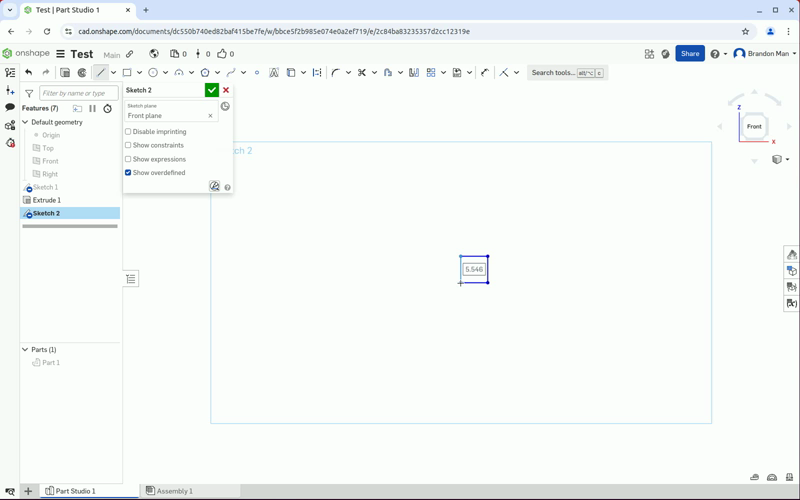
key(esc)
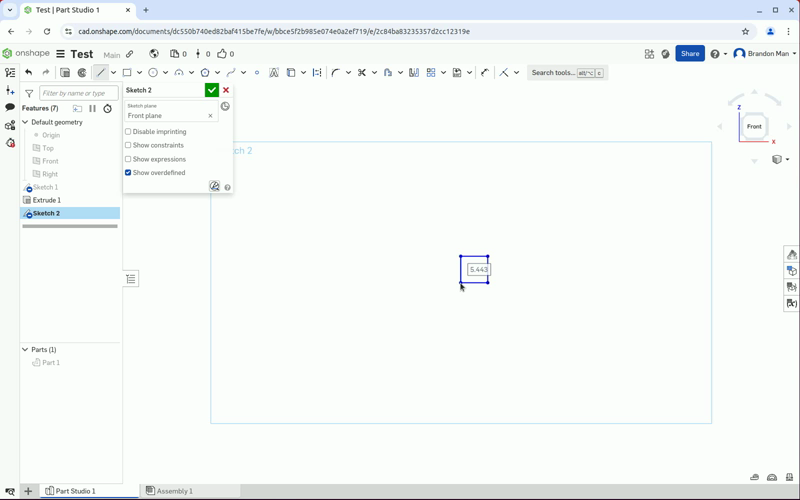
mouse_move(482, 257)
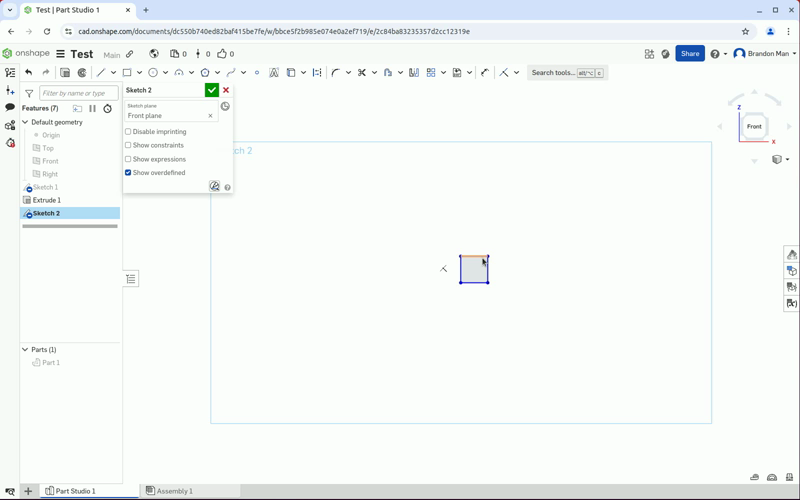
scroll(6)
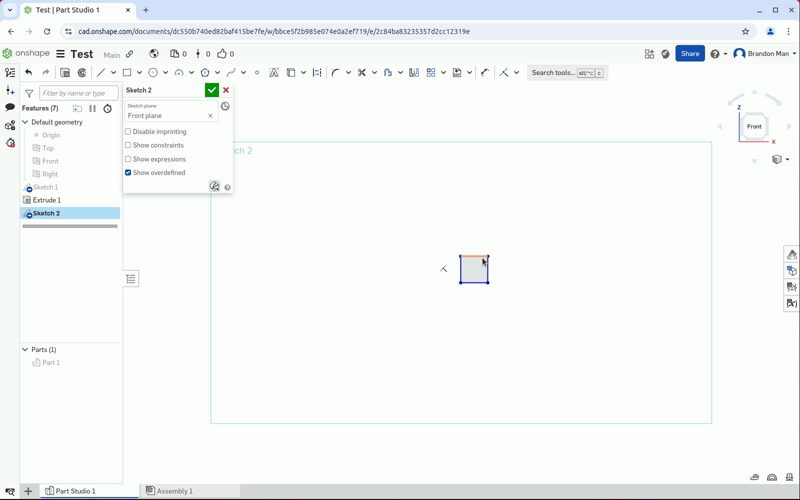
scroll(6)
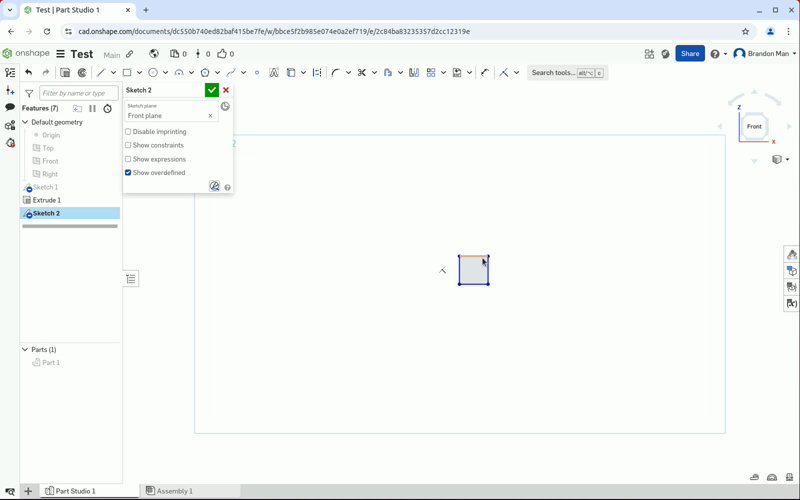
scroll(6)
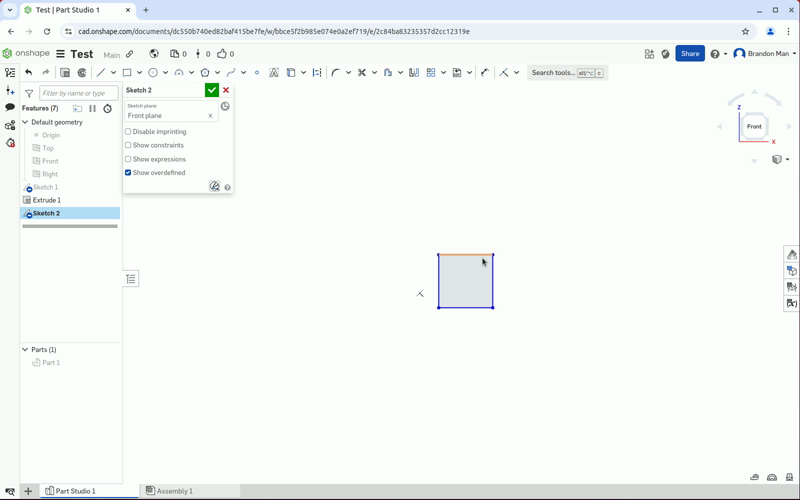
scroll(6)
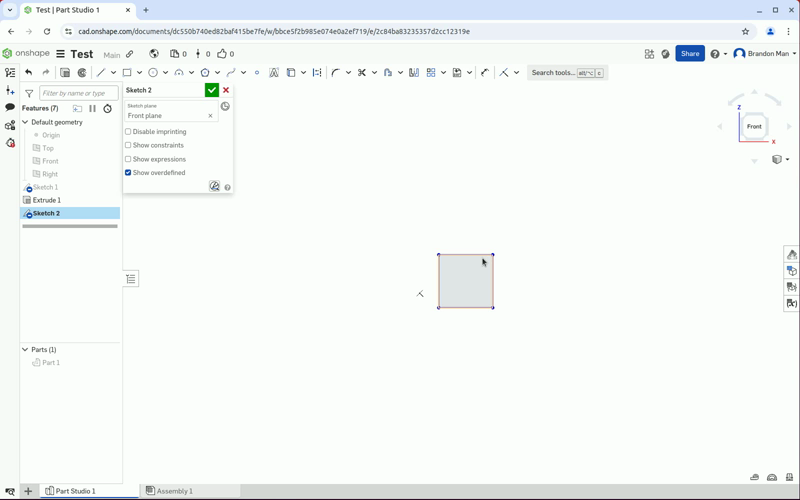
scroll(6)
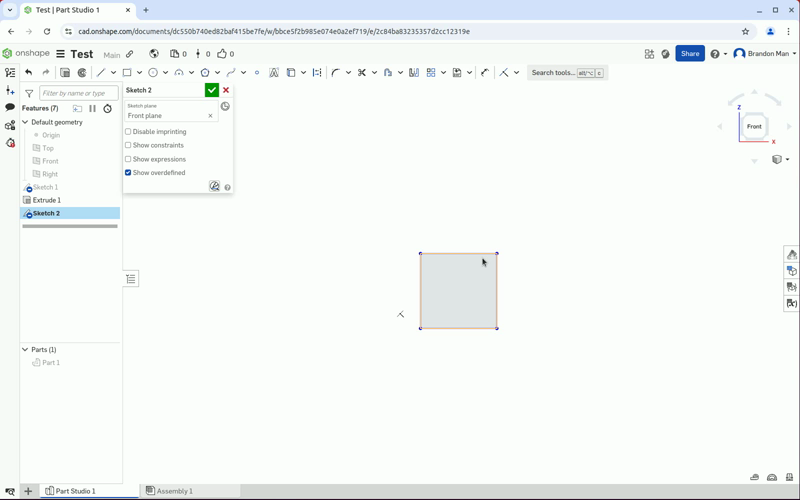
scroll(6)
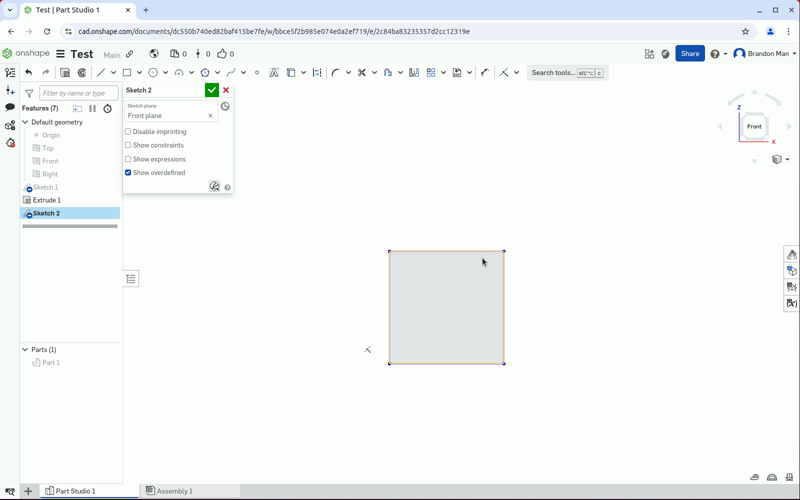
scroll(6)
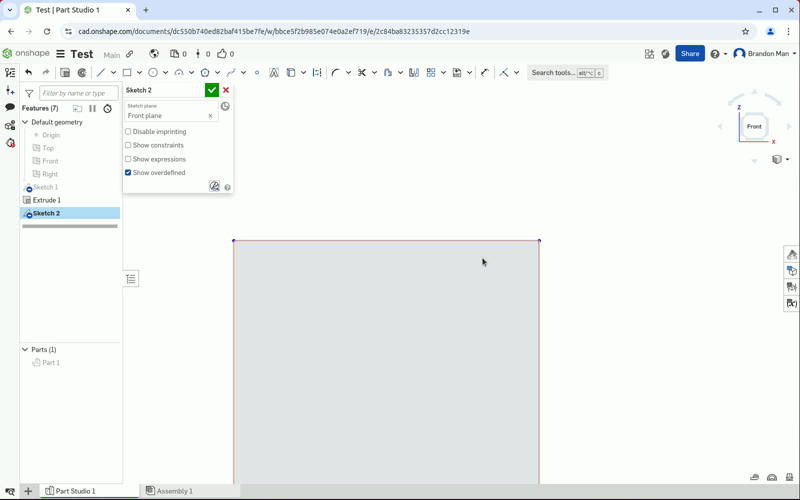
click(482, 257)
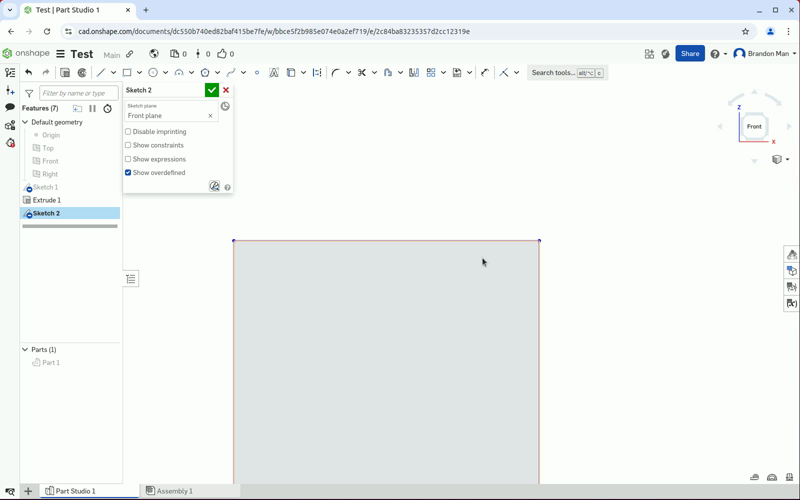
scroll(-6)
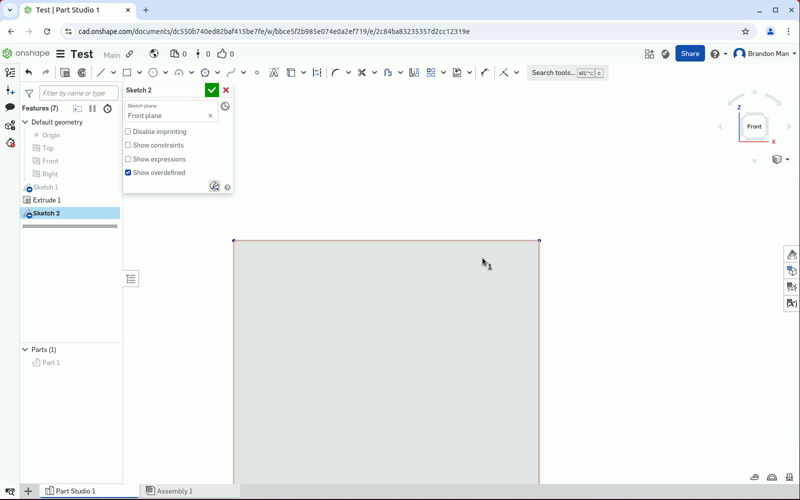
scroll(-6)
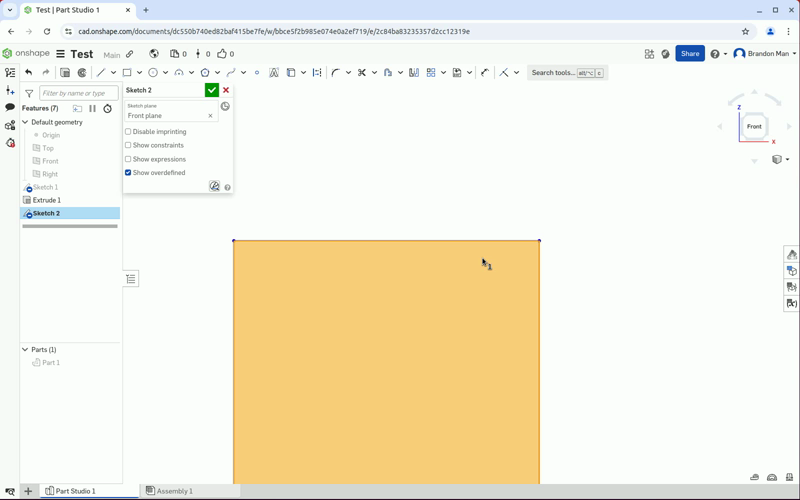
scroll(-6)
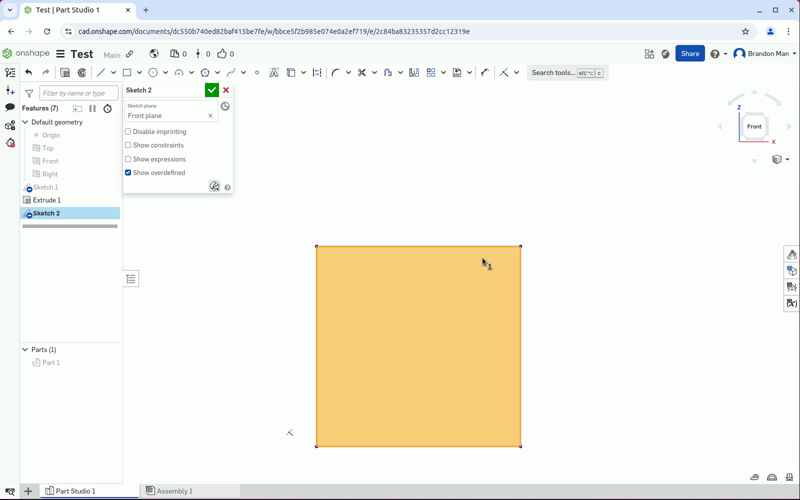
scroll(-6)
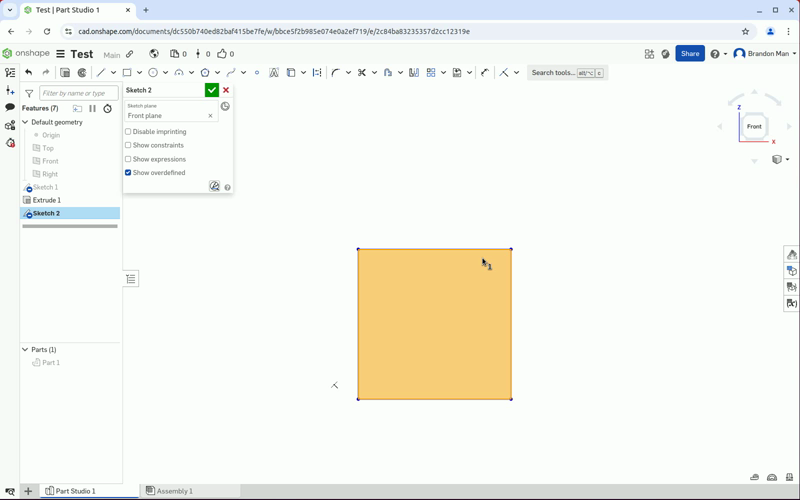
scroll(-6)
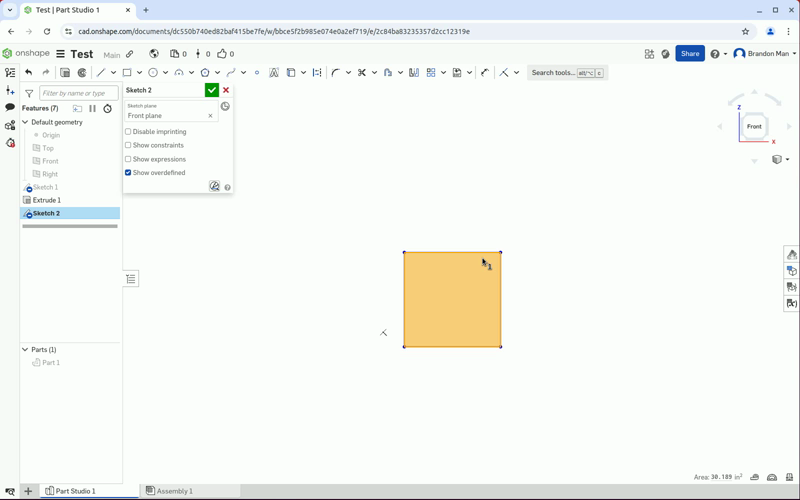
scroll(-6)
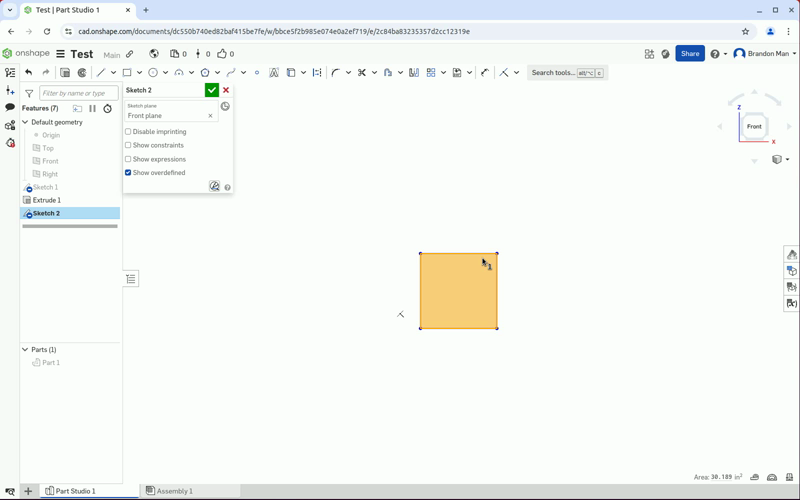
scroll(-6)
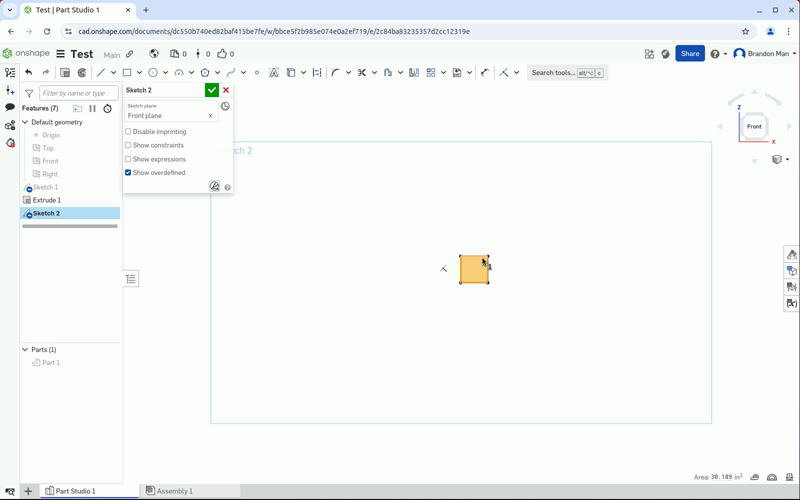
mouse_move(73, 352)
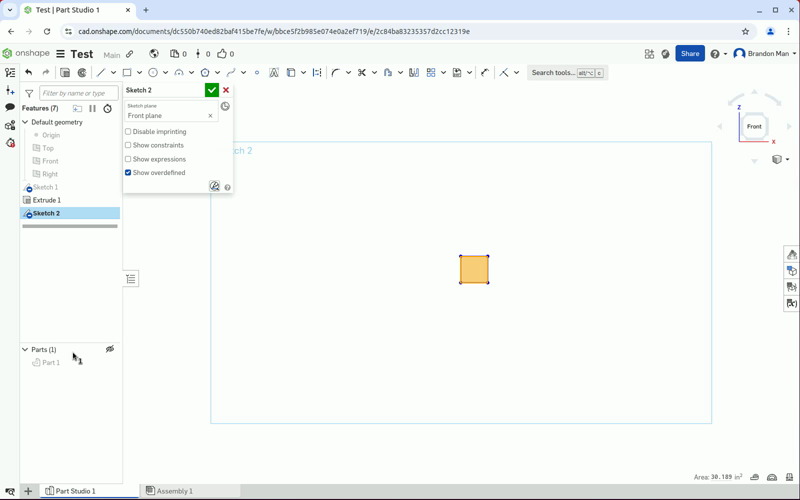
key(shift+y)
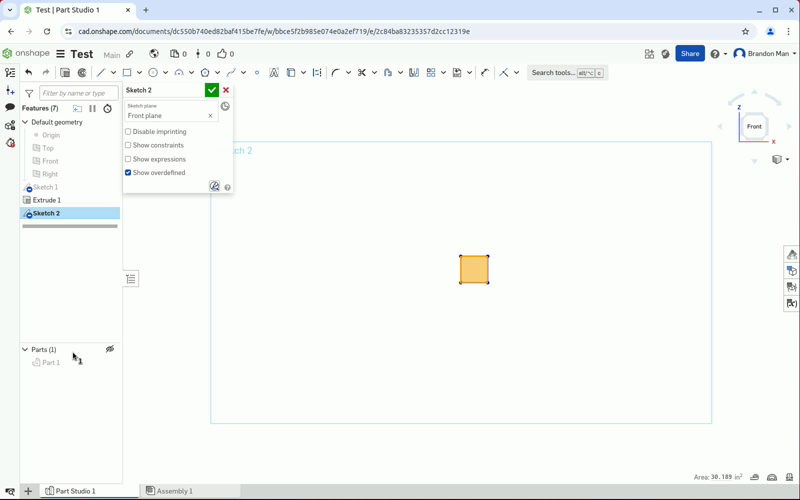
key(shift+e)
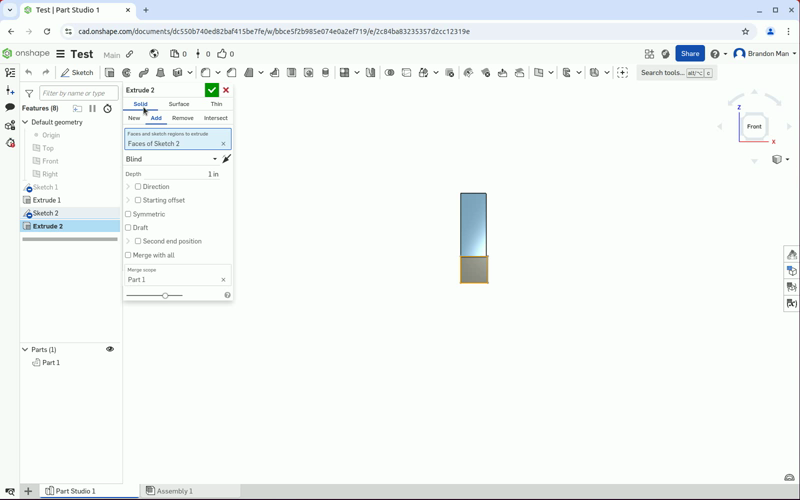
mouse_move(143, 106)
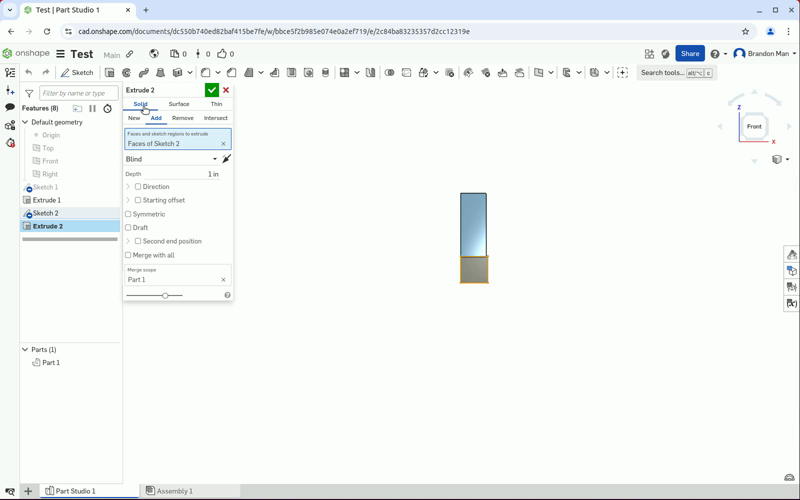
click(143, 106)
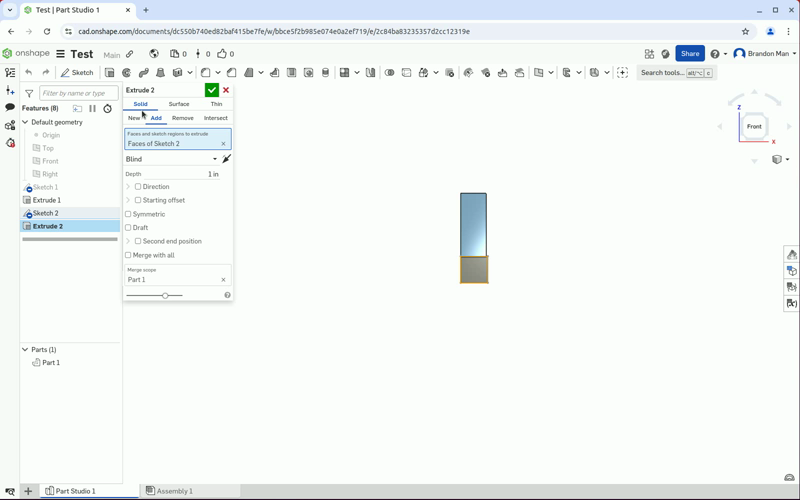
mouse_move(137, 120)
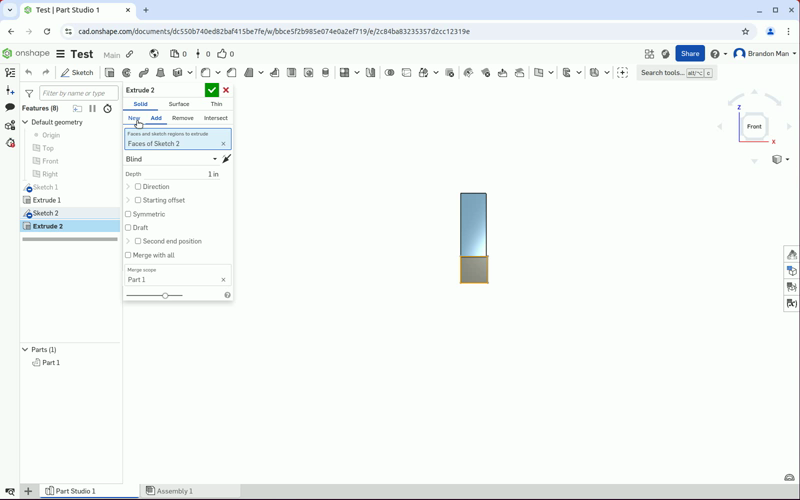
click(137, 120)
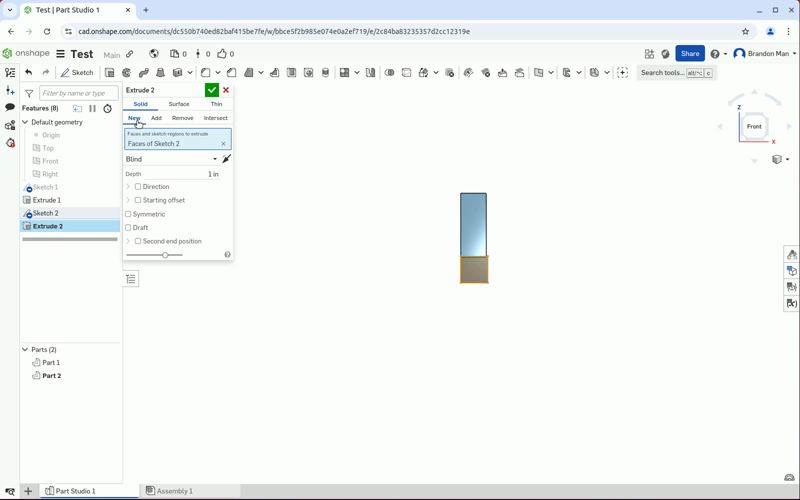
key(tab, 4)
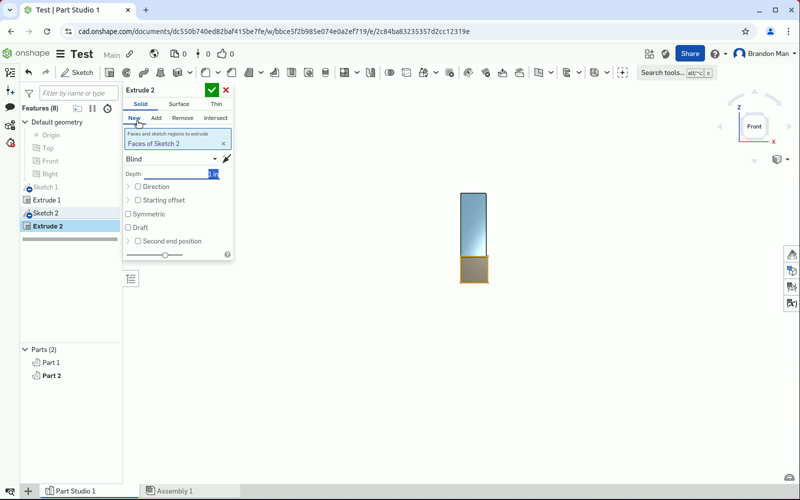
text(10.351)
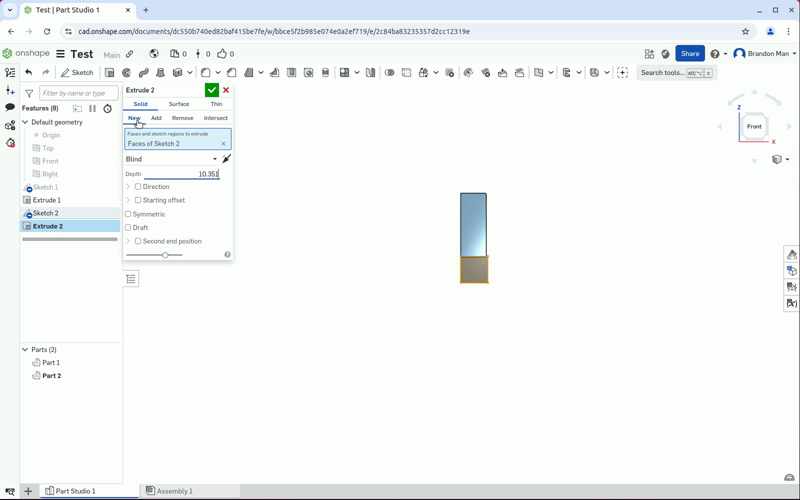
key(enter)
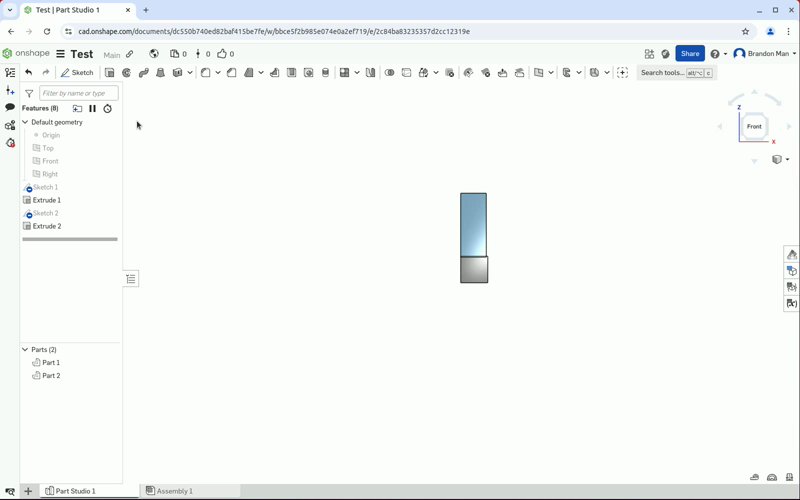
key(shift+h)
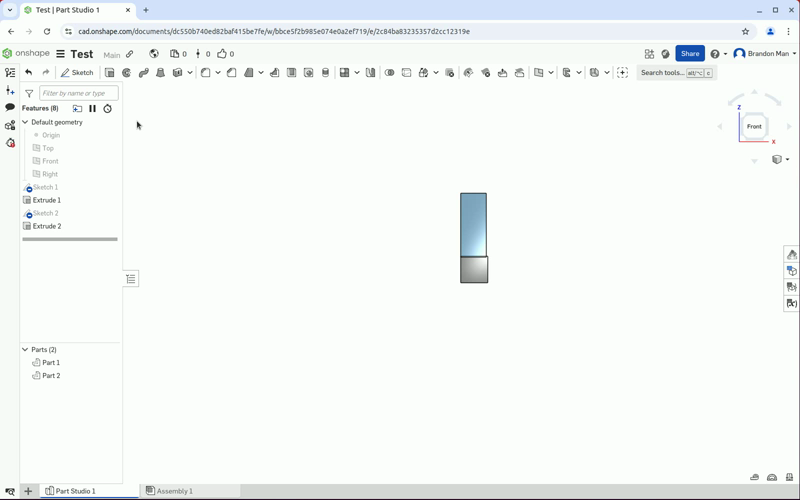
key(shift+h)
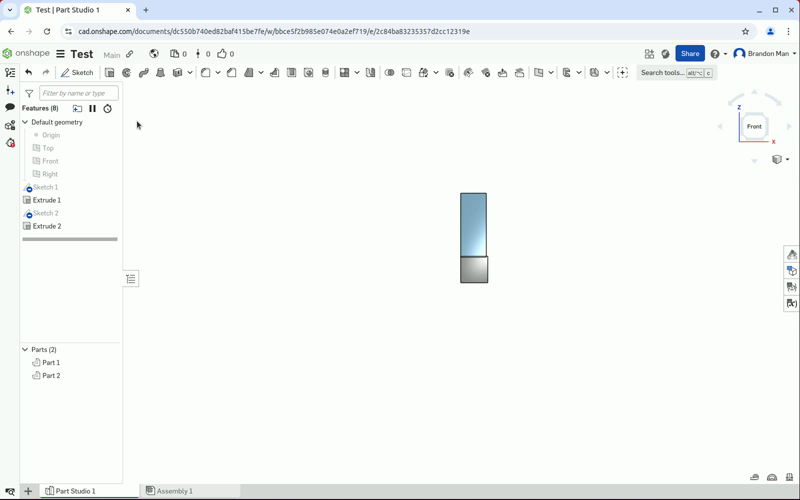
mouse_move(73, 189)
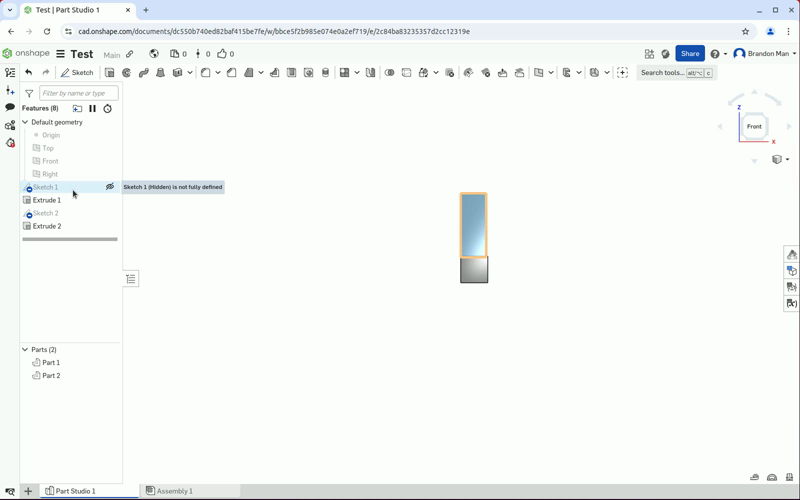
click(73, 189)
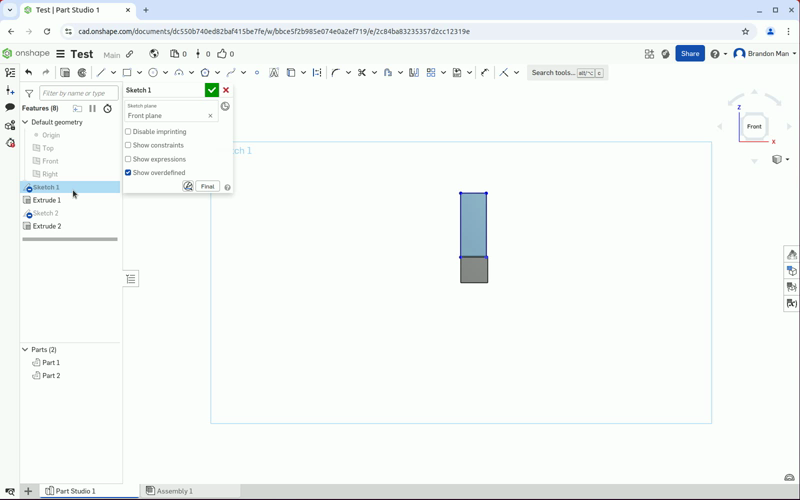
mouse_move(229, 92)
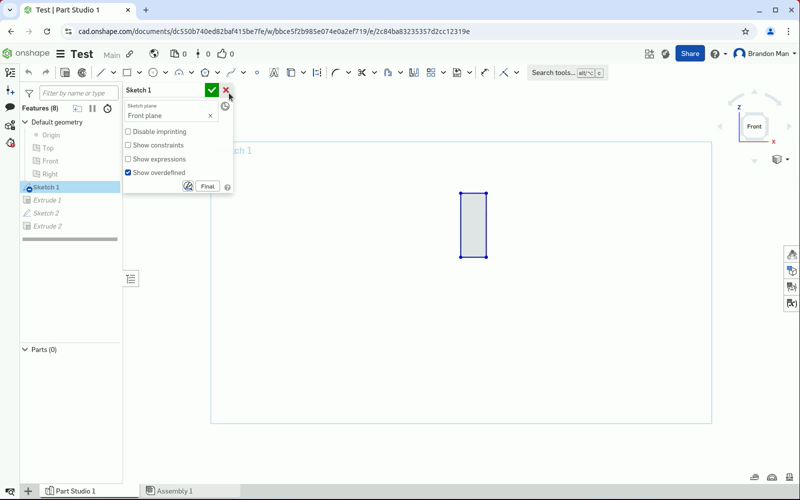
click(229, 92)
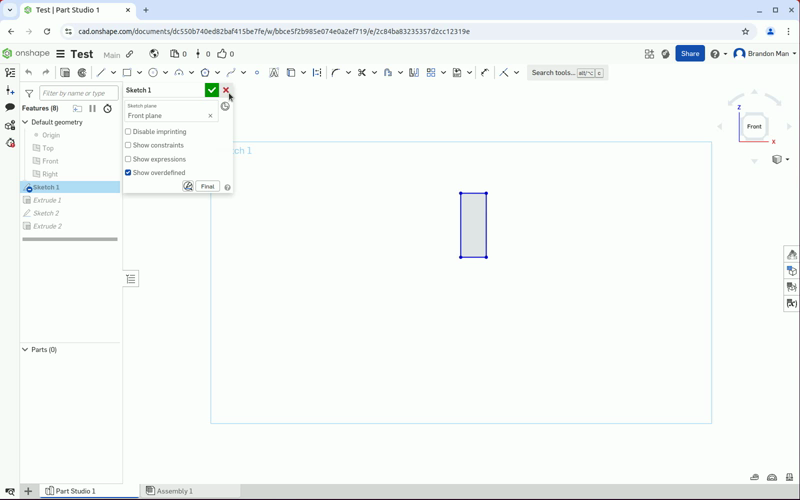
key(shift+s)
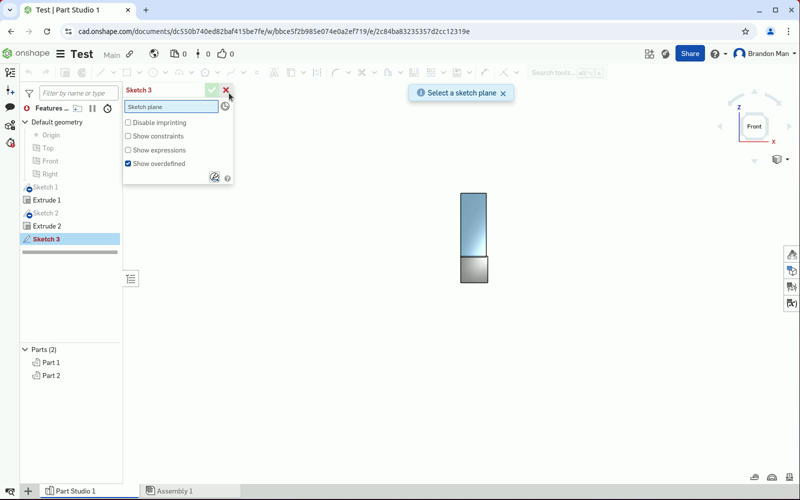
mouse_move(73, 163)
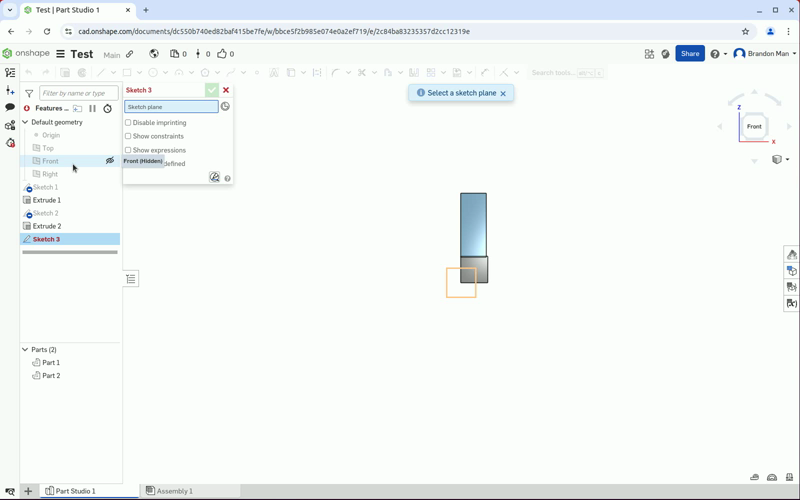
click(73, 163)
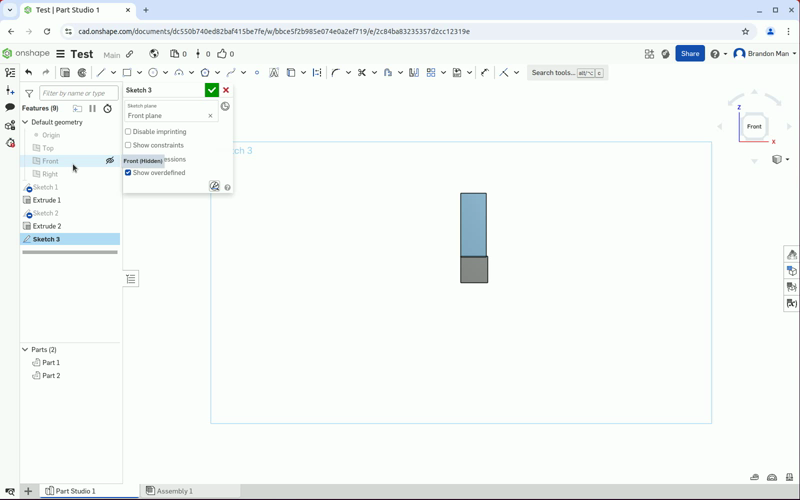
mouse_move(73, 352)
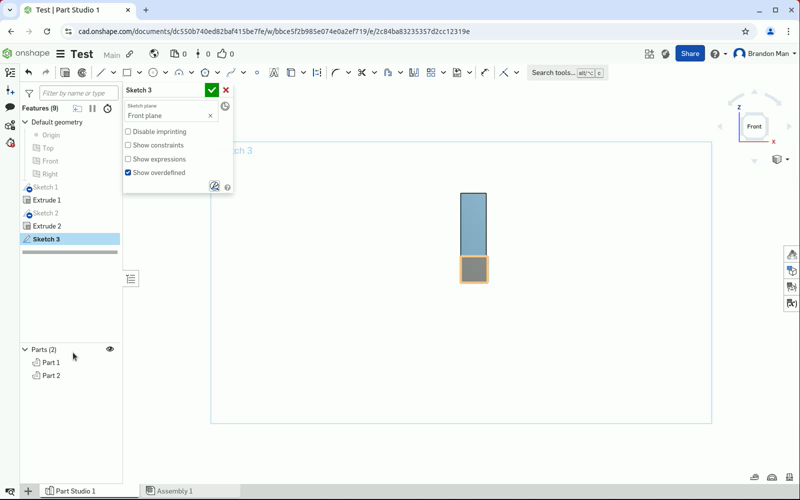
key(y)
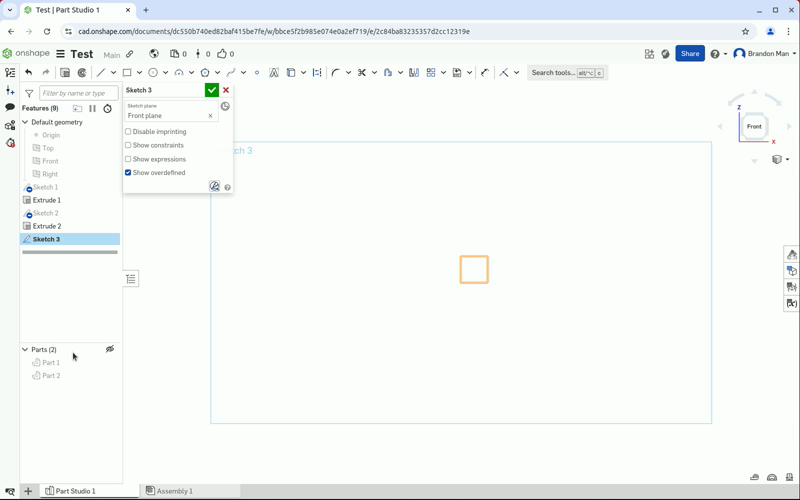
key(l)
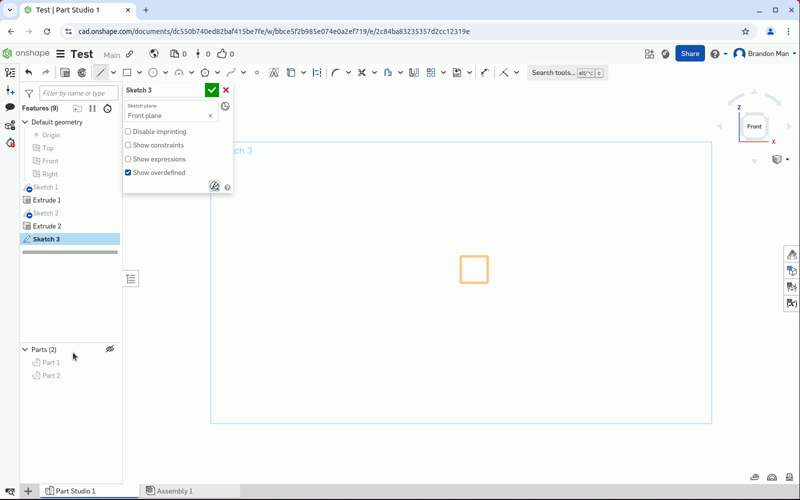
key_down(shift)
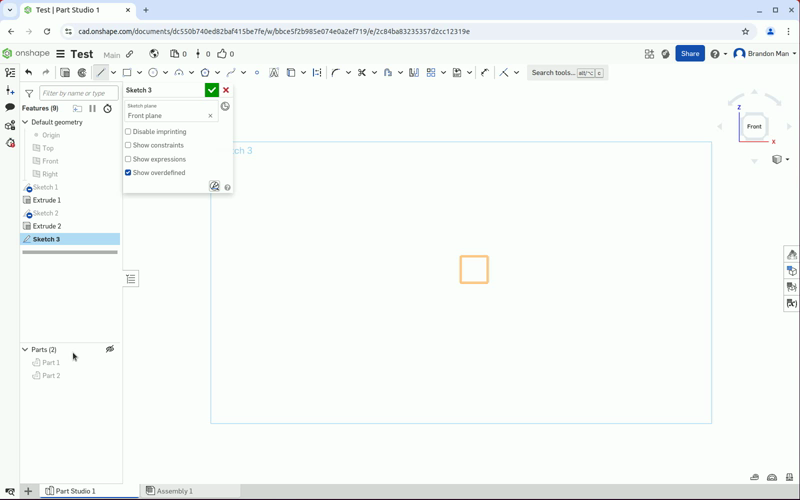
mouse_move(486, 282)
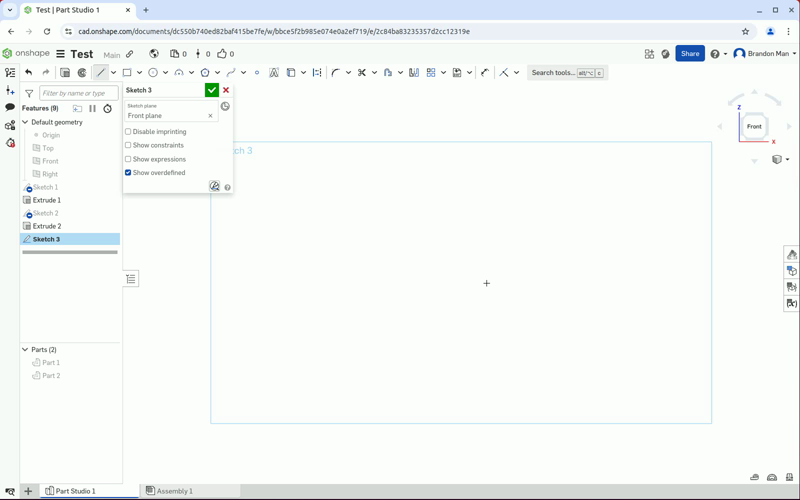
click(486, 282)
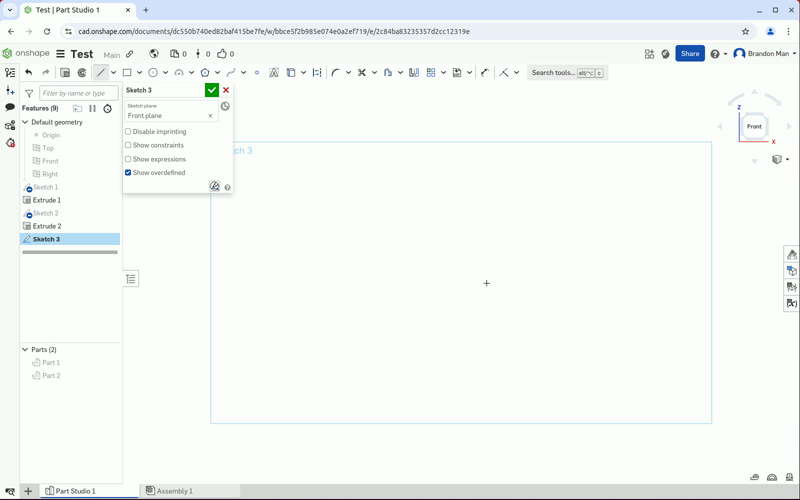
key_up(shift)
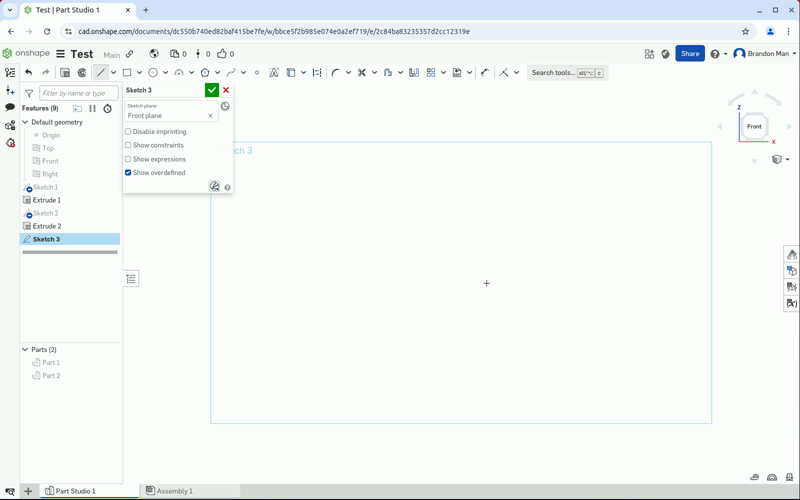
key_down(shift)
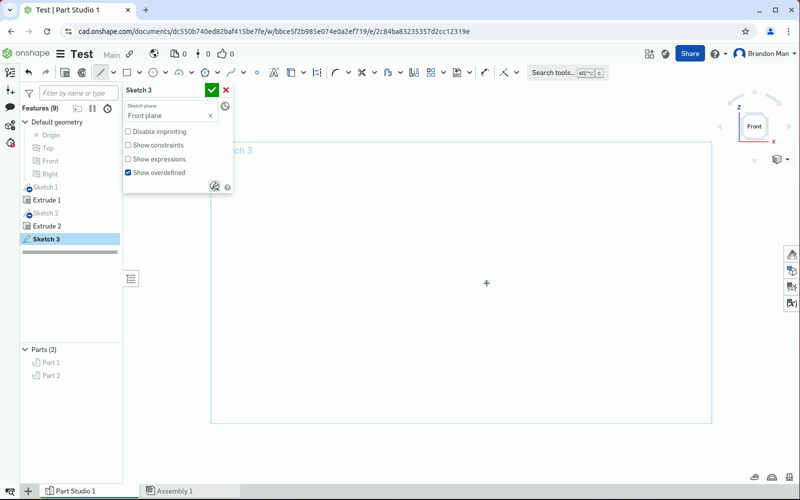
mouse_move(574, 282)
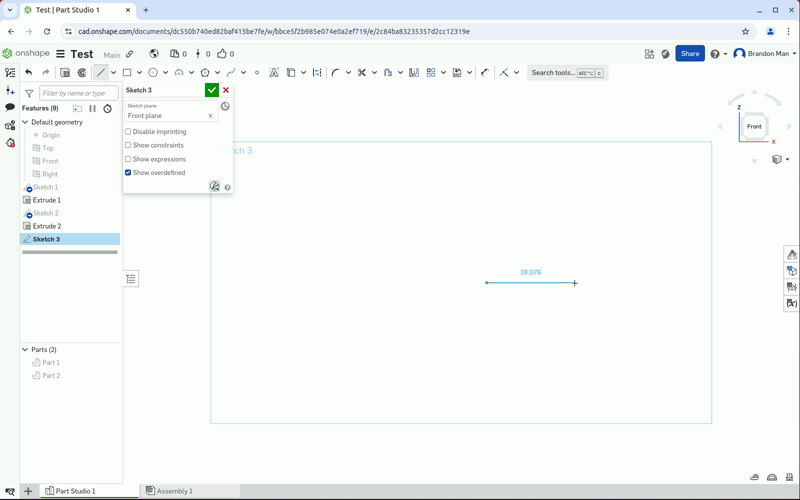
click(574, 282)
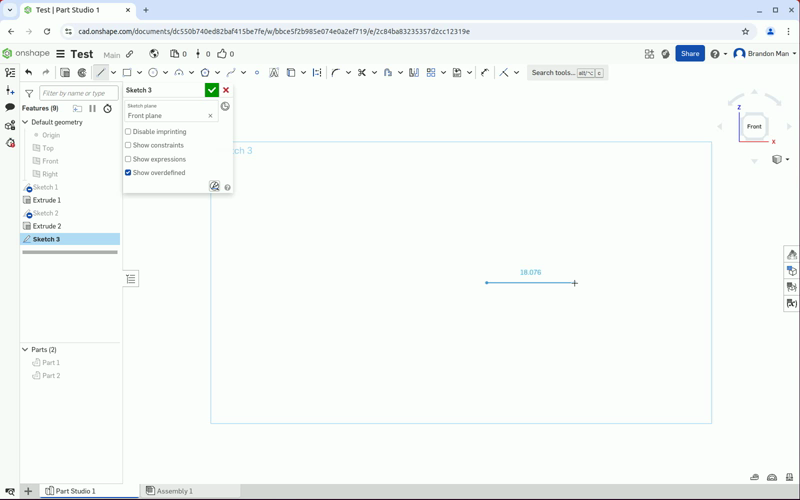
key_up(shift)
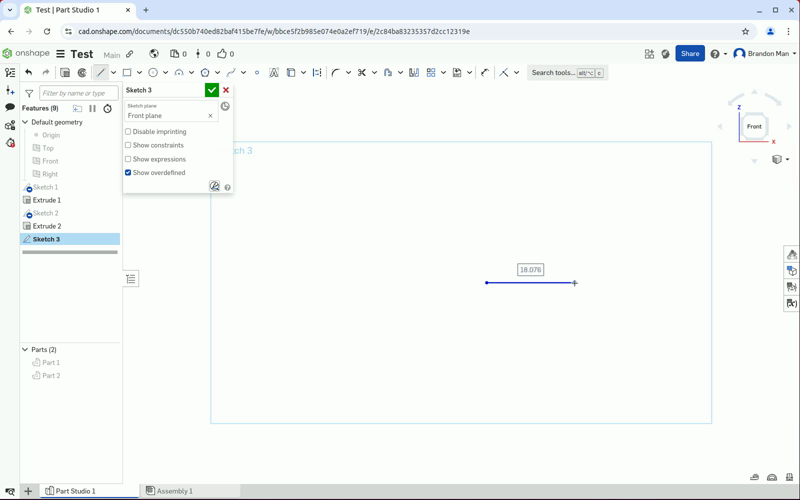
key_down(shift)
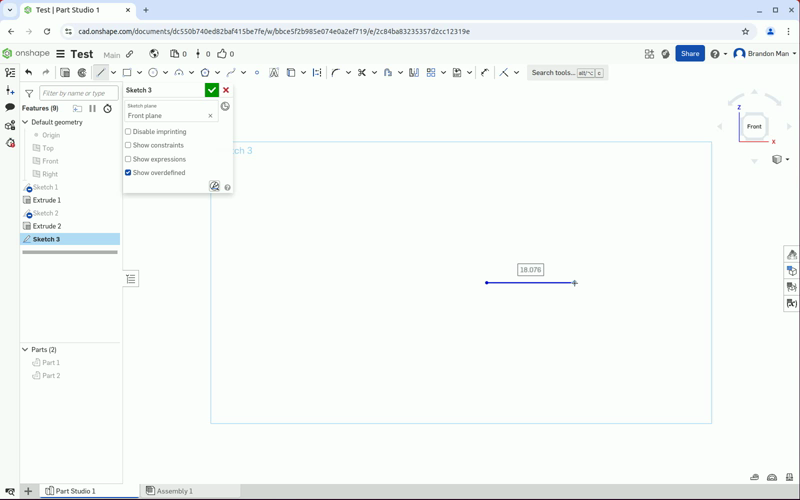
mouse_move(589, 282)
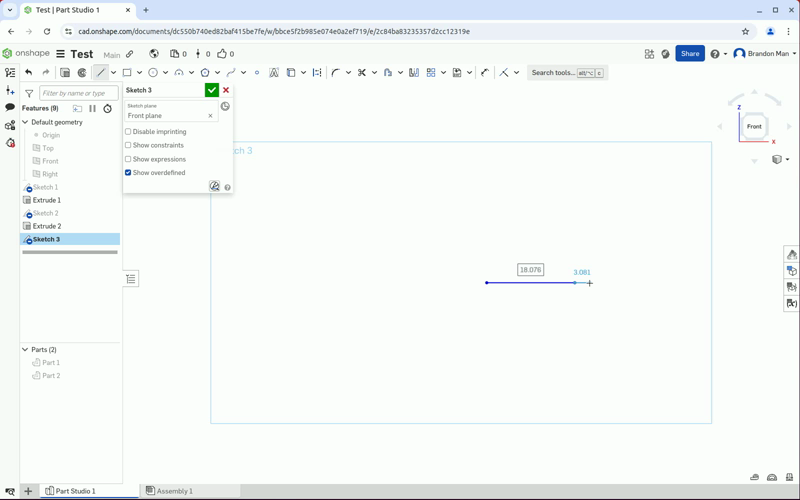
mouse_move(574, 258)
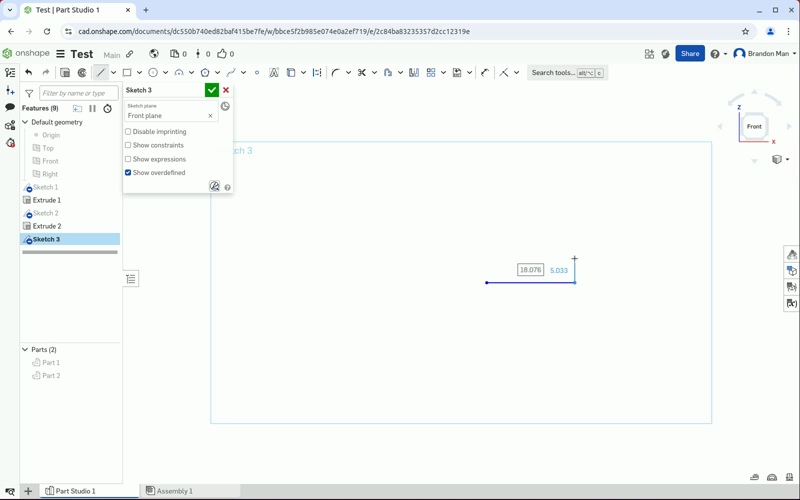
click(574, 258)
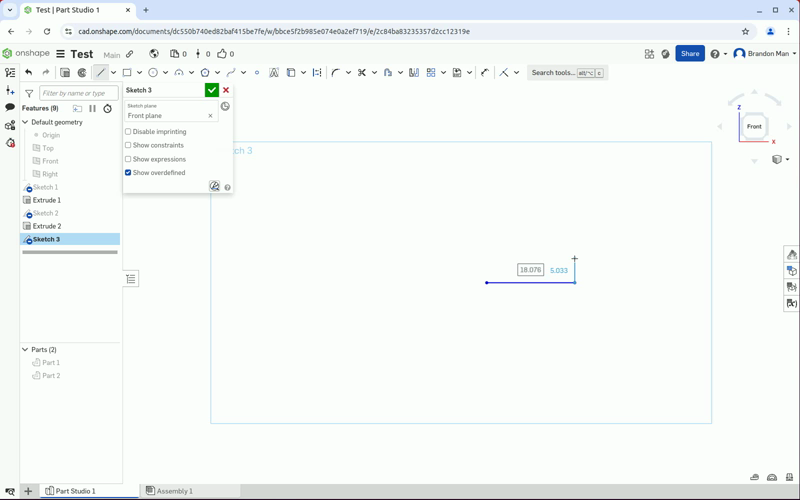
key_up(shift)
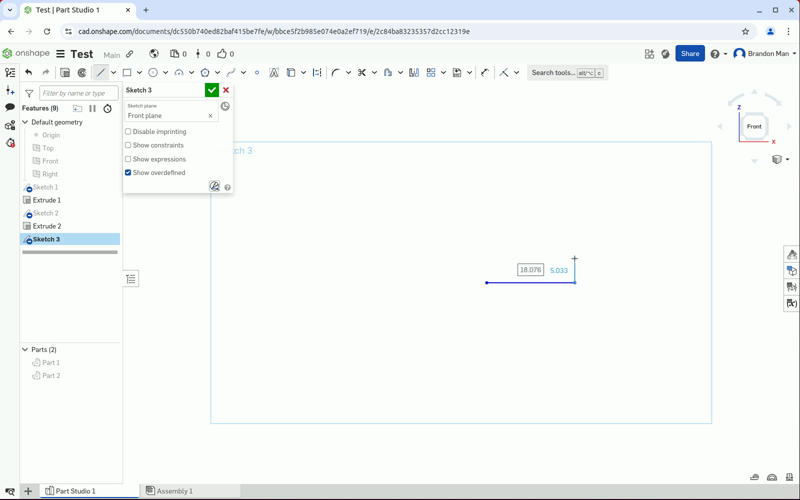
key_down(shift)
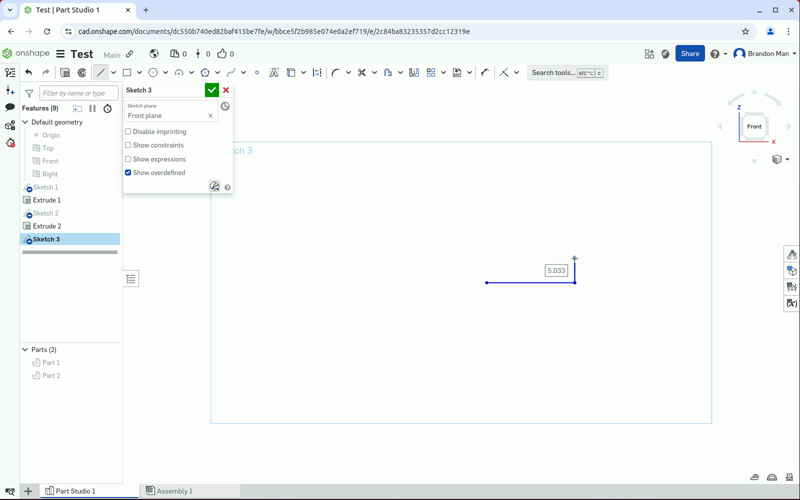
mouse_move(486, 258)
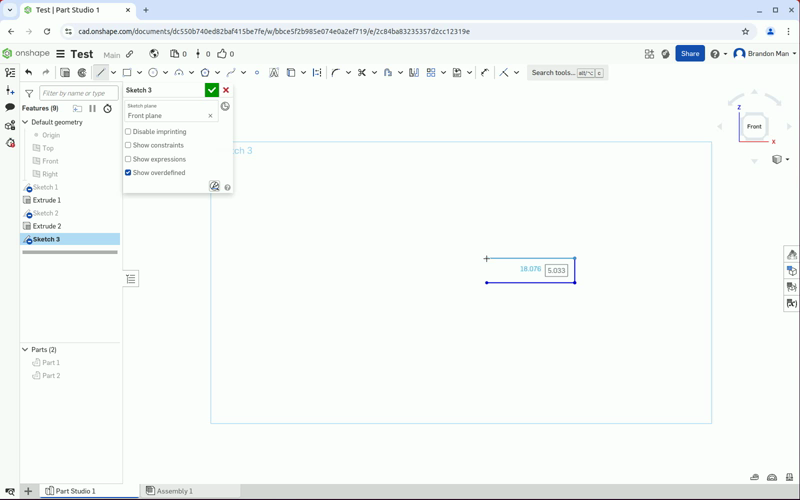
click(486, 258)
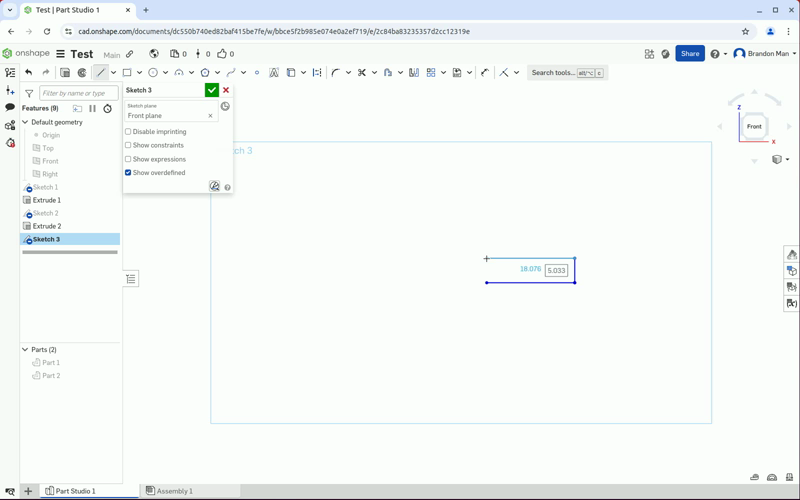
key_up(shift)
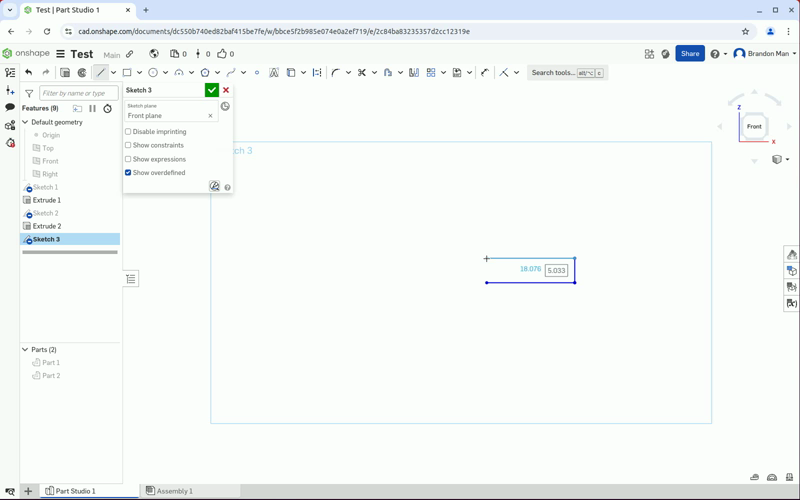
mouse_move(516, 258)
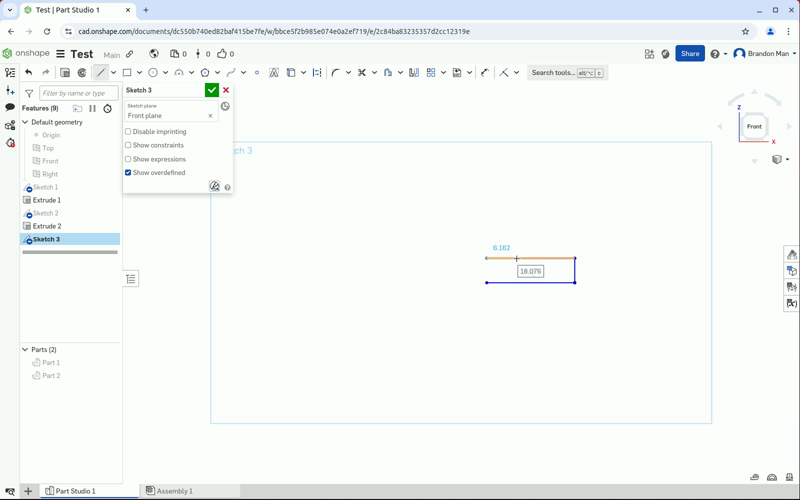
key_down(shift)
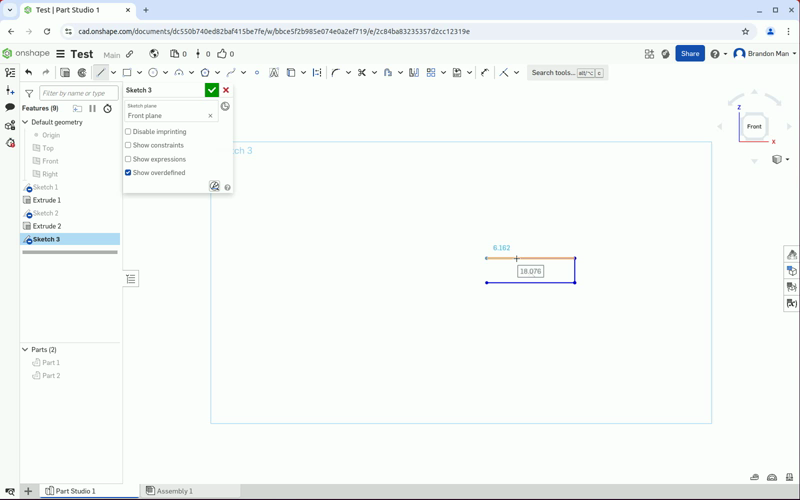
mouse_move(486, 282)
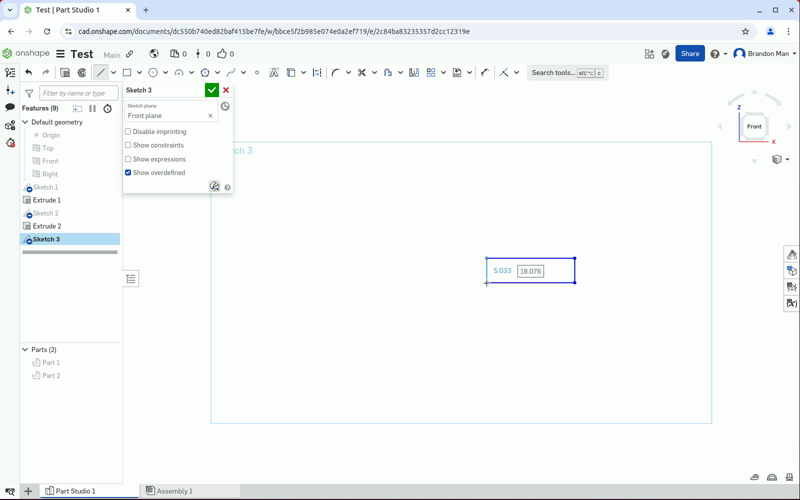
key_up(shift)
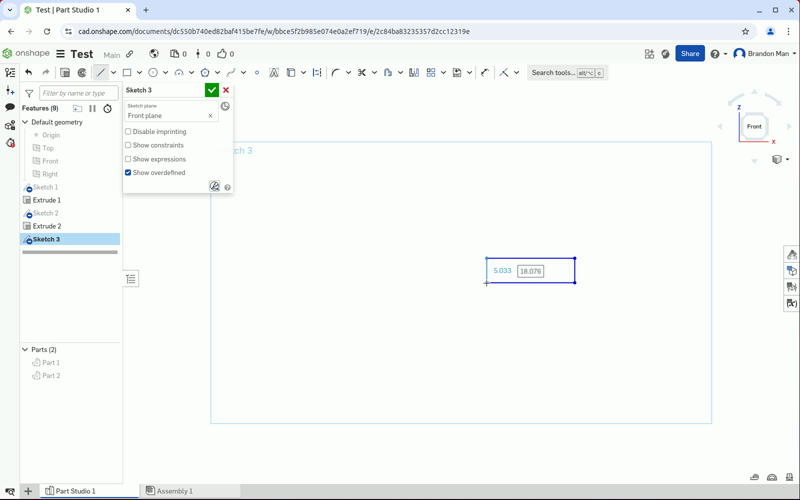
click(486, 282)
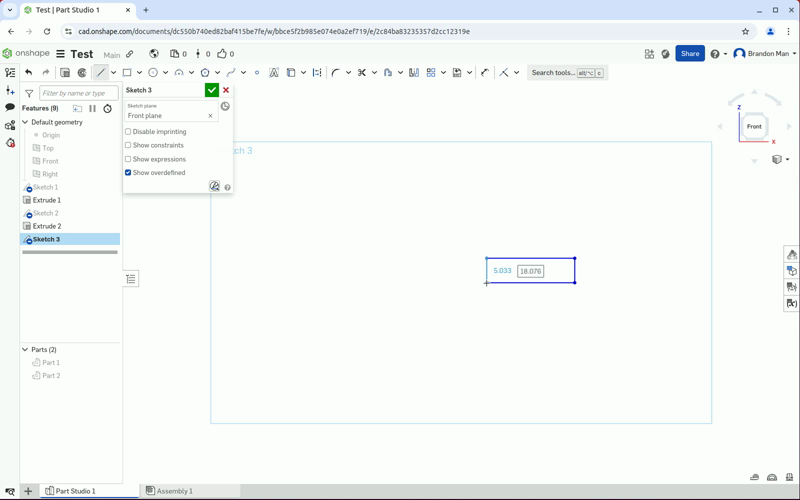
key(esc)
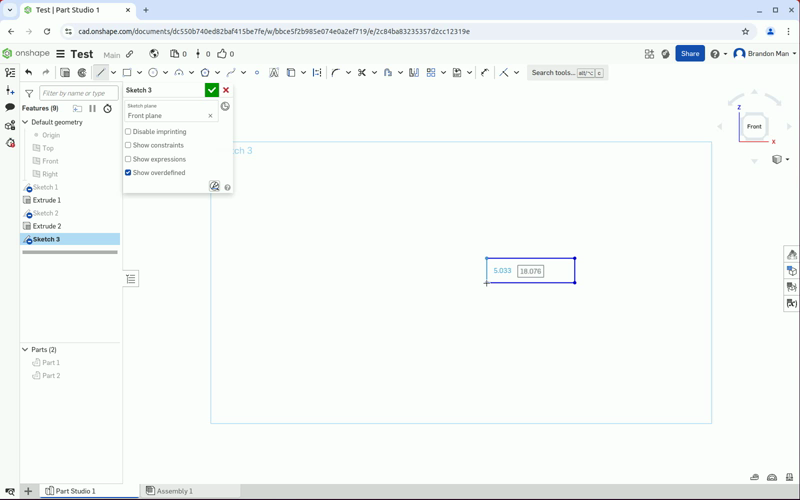
mouse_move(510, 270)
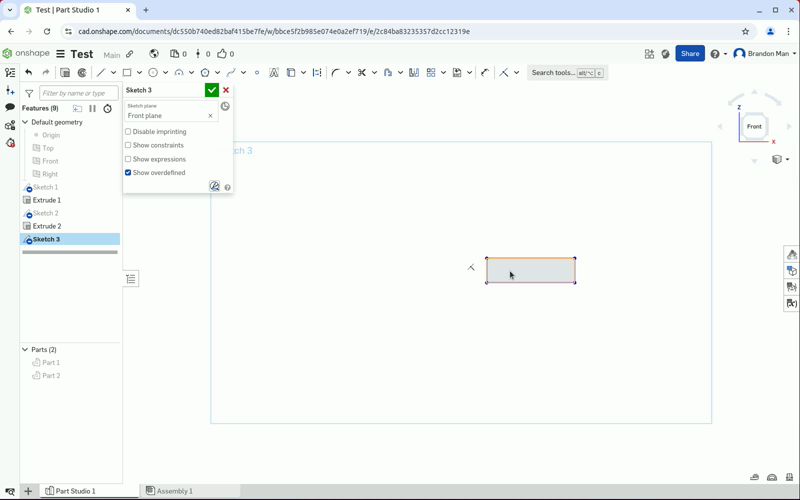
click(510, 270)
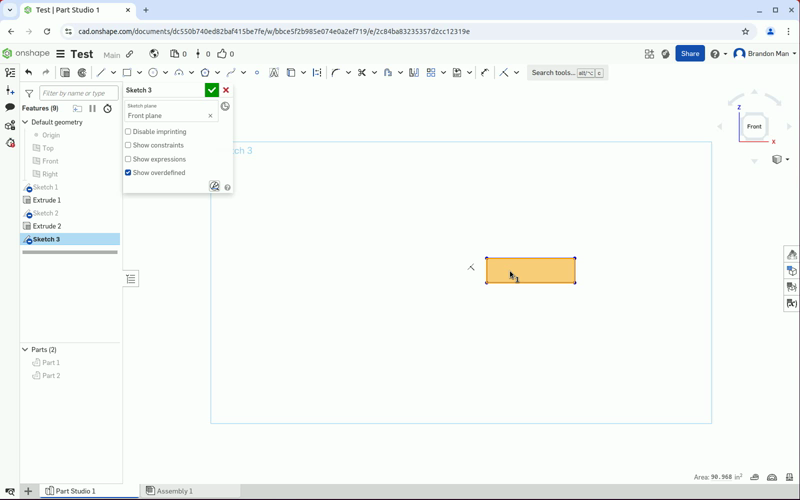
mouse_move(73, 352)
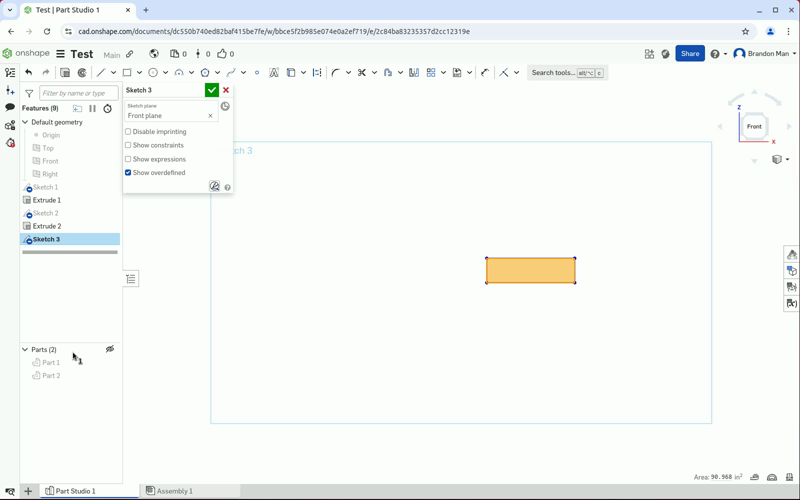
key(shift+y)
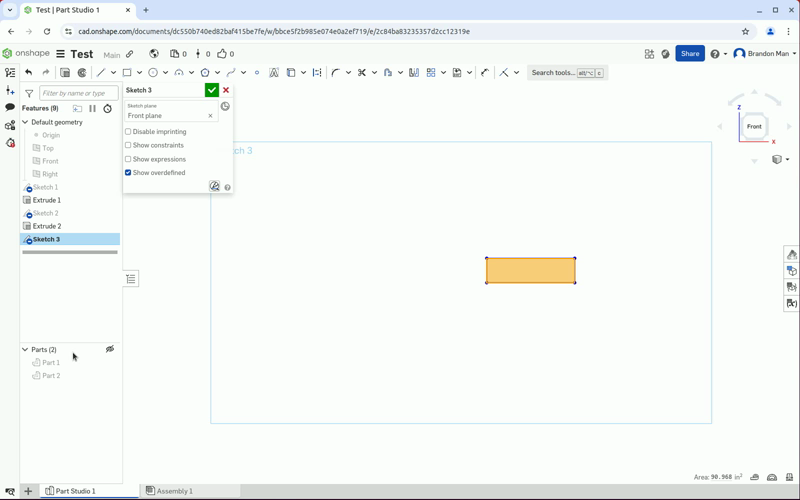
key(shift+e)
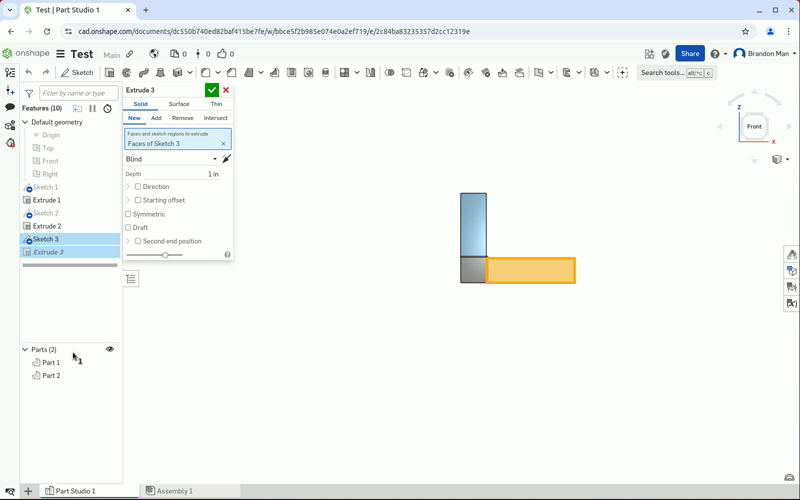
mouse_move(143, 106)
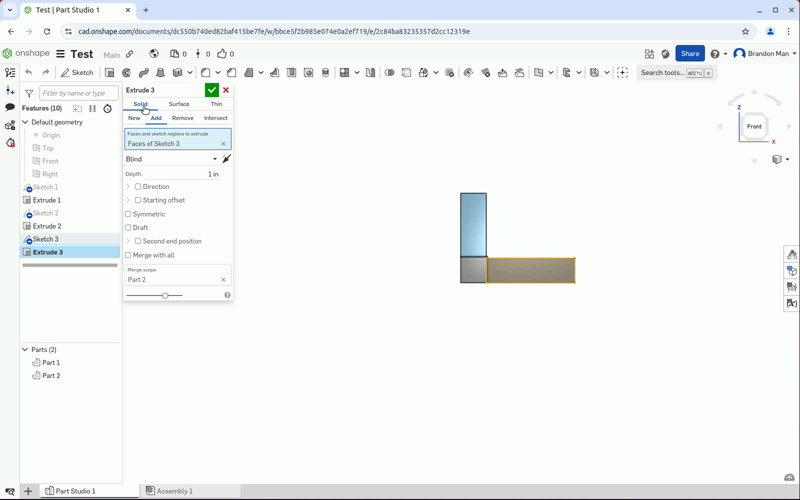
click(143, 106)
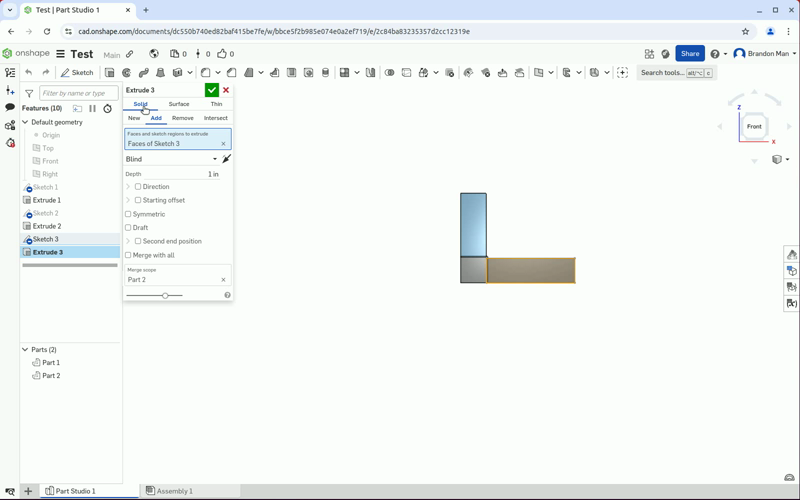
mouse_move(137, 120)
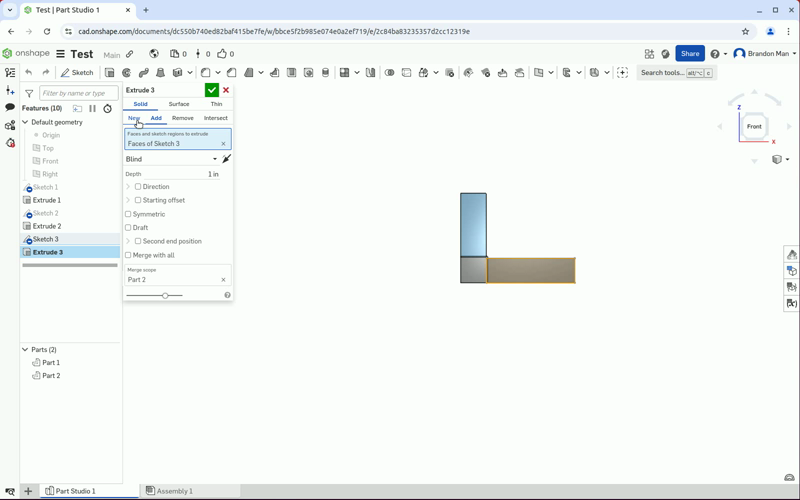
click(137, 120)
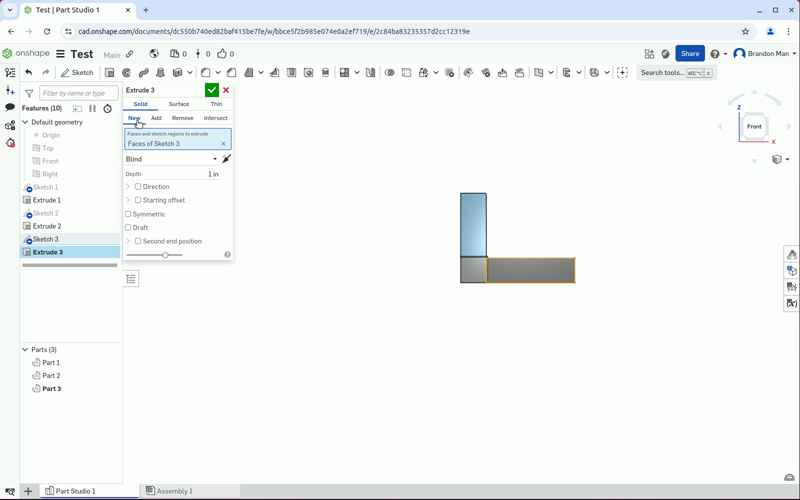
key(tab, 4)
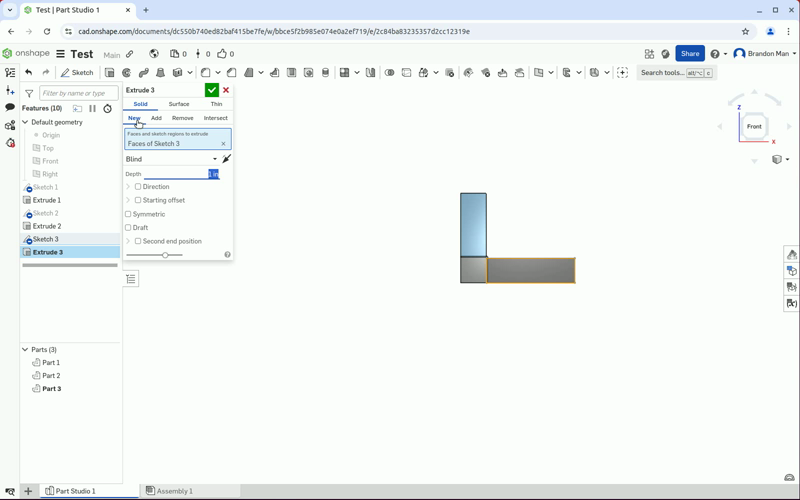
text(10.351)
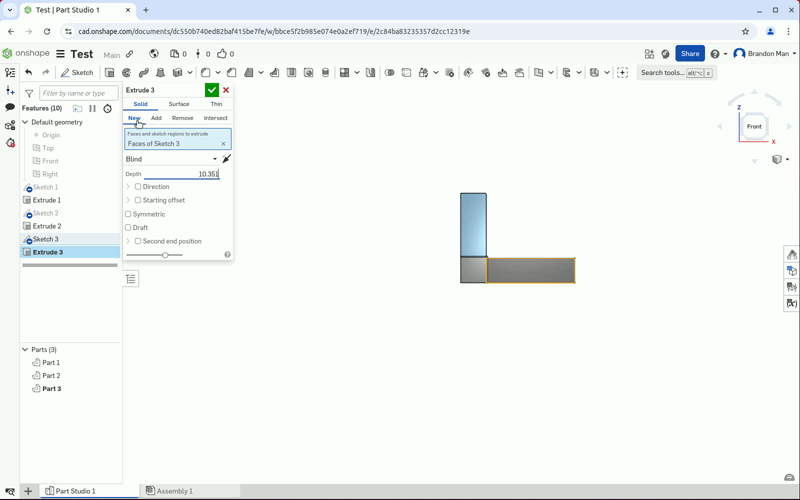
key(enter)
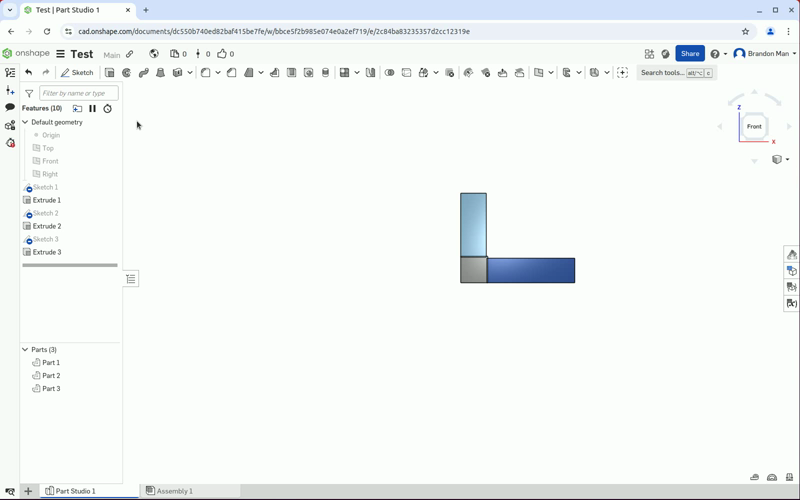
key(shift+h)
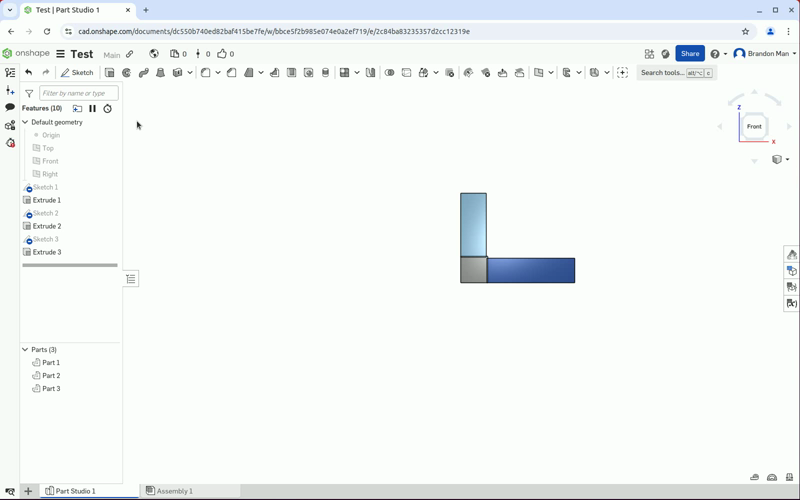
key(shift+h)
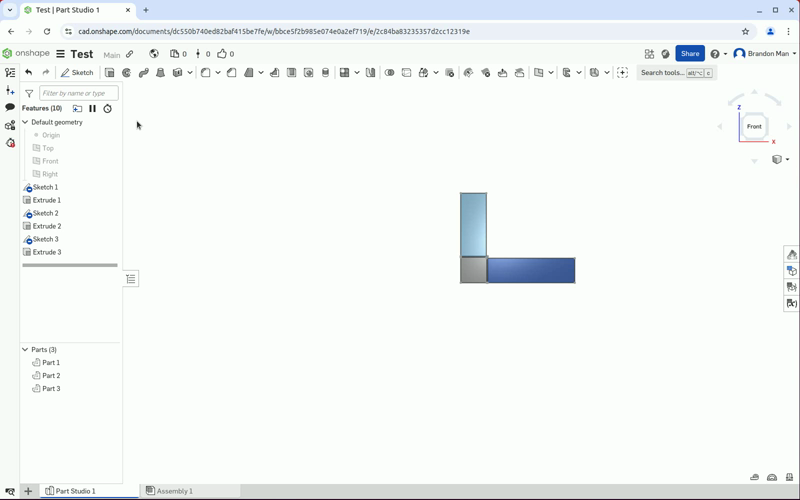
key(shift+7)
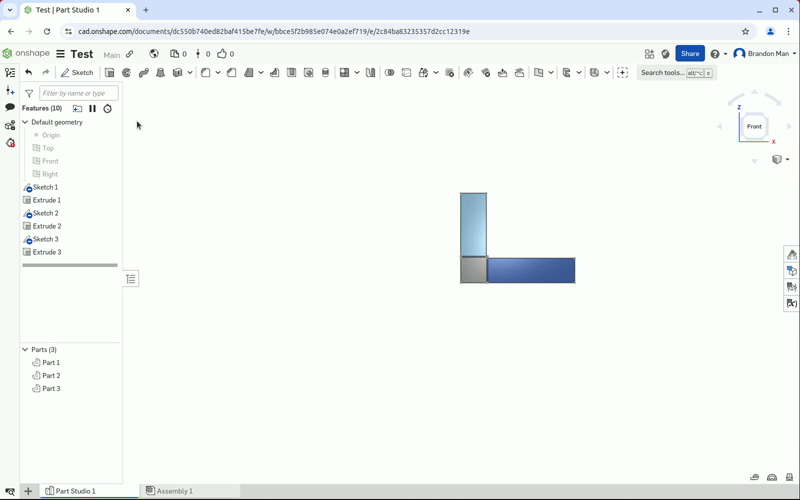
key(left, 2)
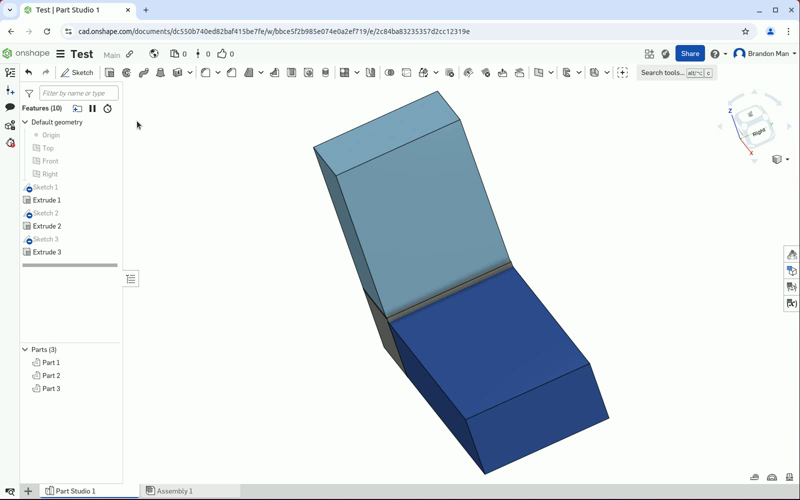
key(down, 2)
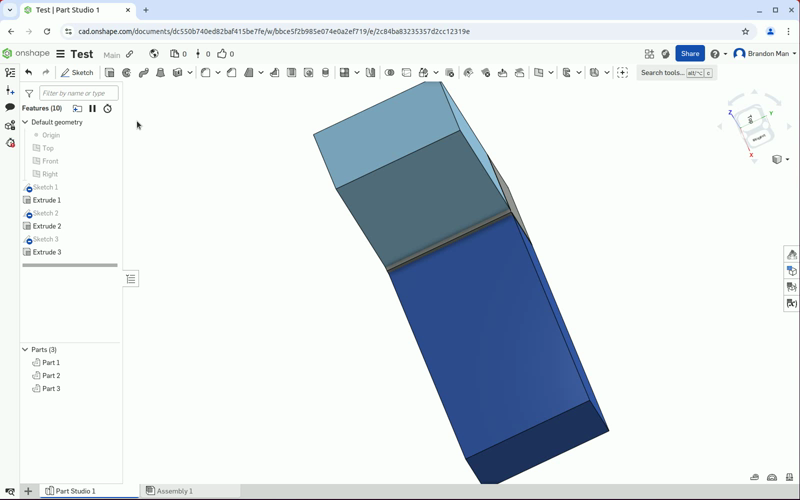
key(up, 2)
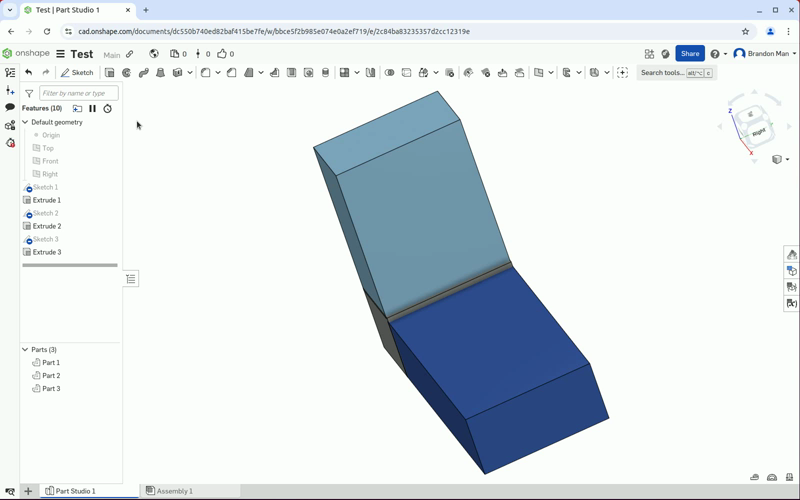
key(right, 2)
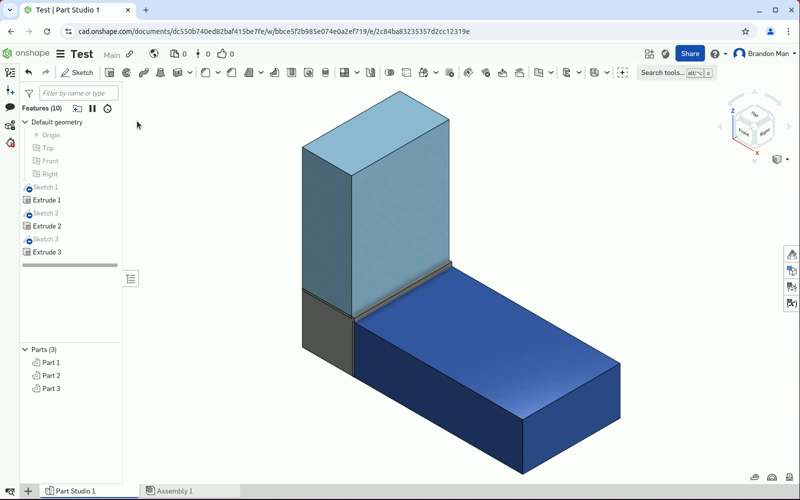
mouse_move(73, 189)
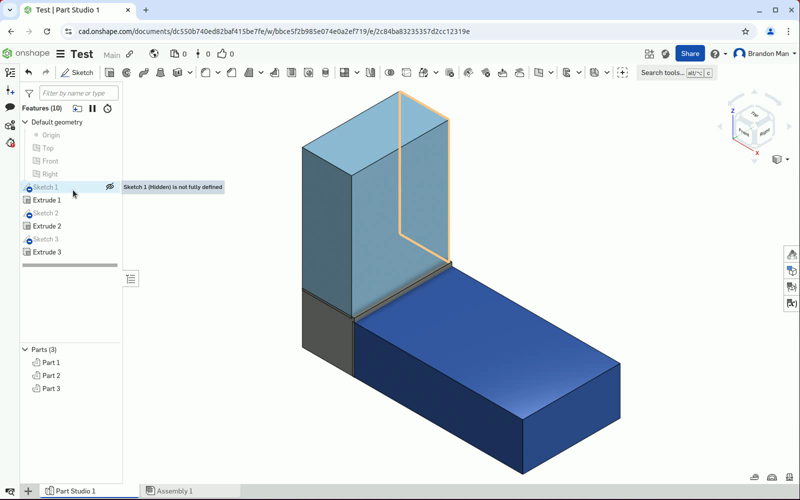
click(73, 189)